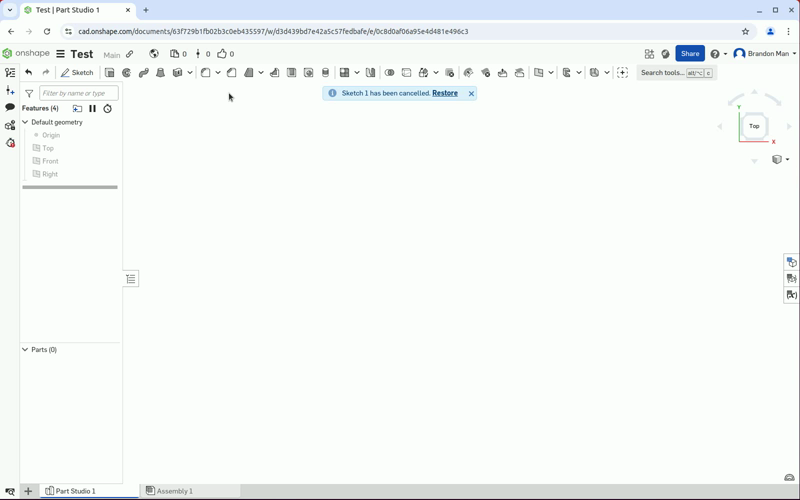
key(shift+h)
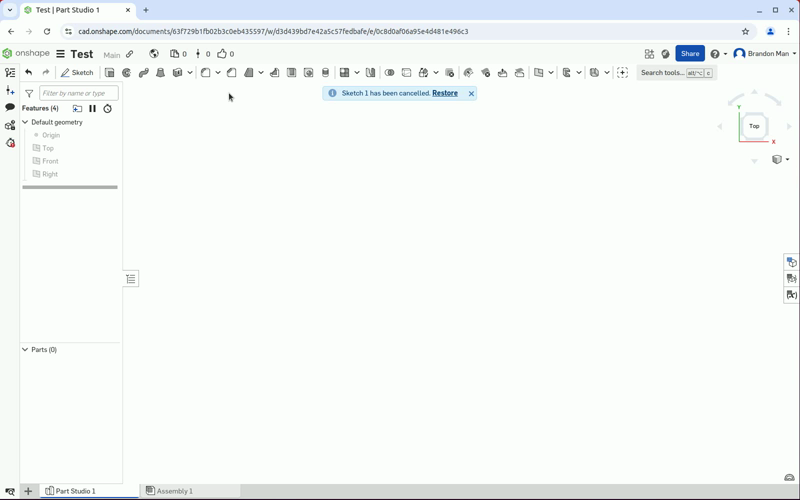
key(shift+s)
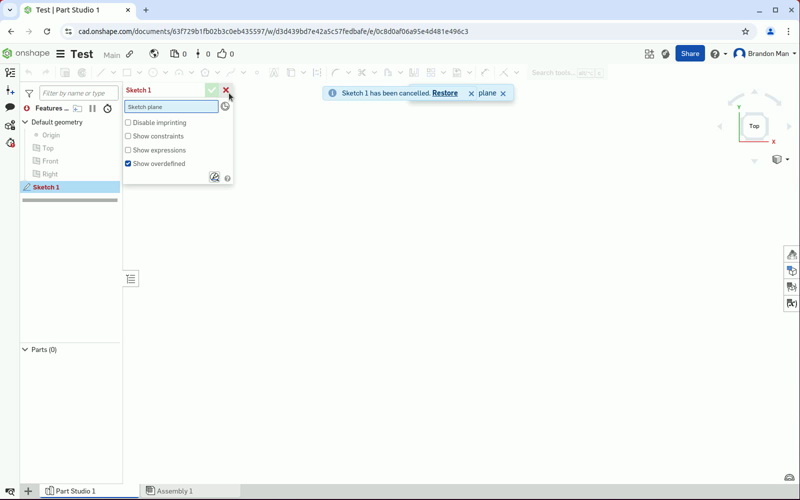
mouse_move(73, 150)
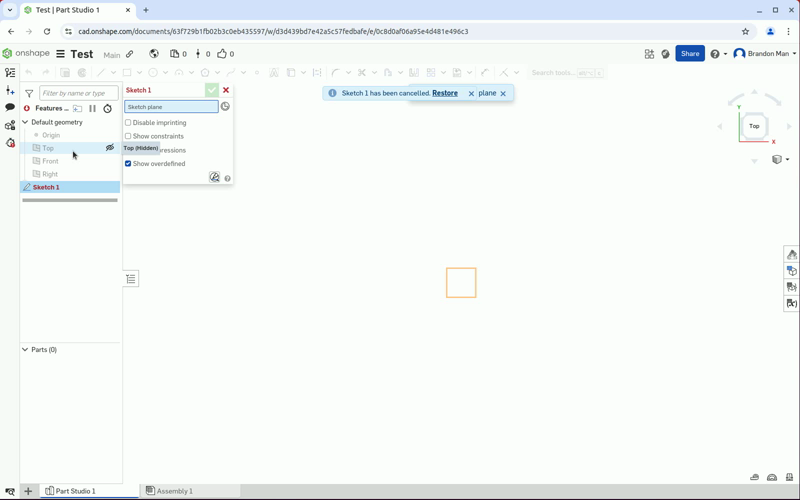
click(73, 150)
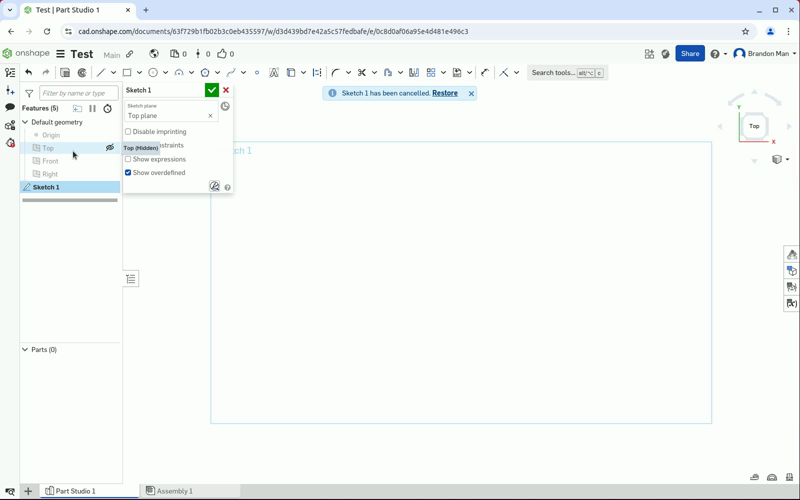
mouse_move(73, 352)
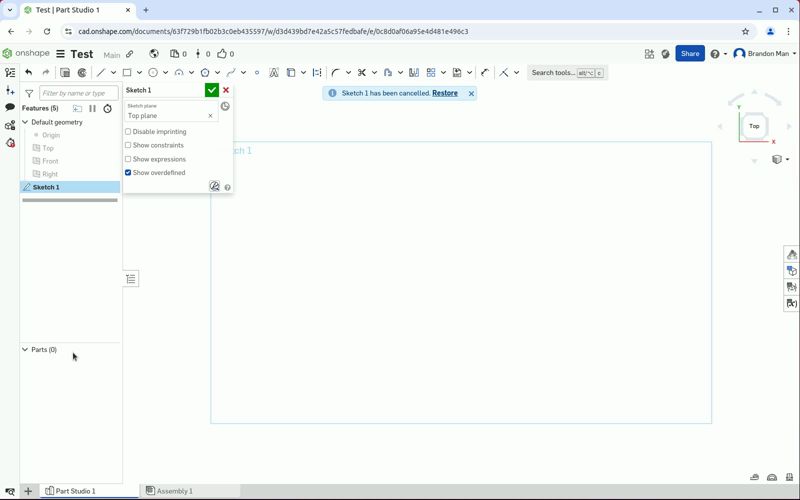
key(y)
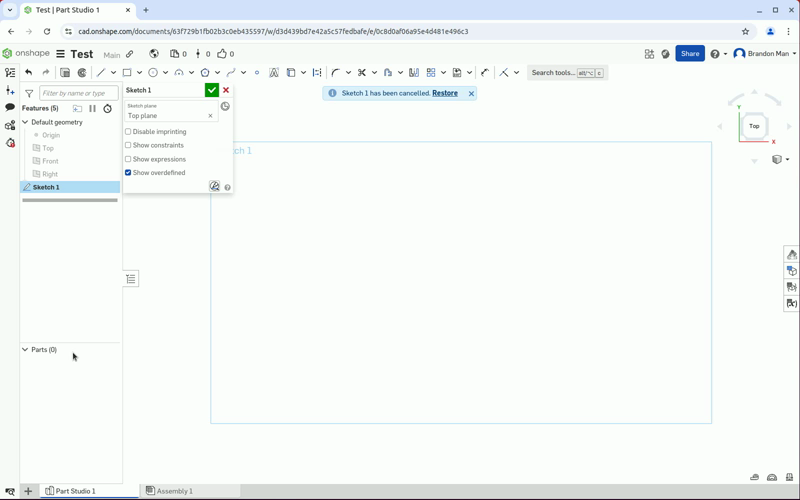
key(l)
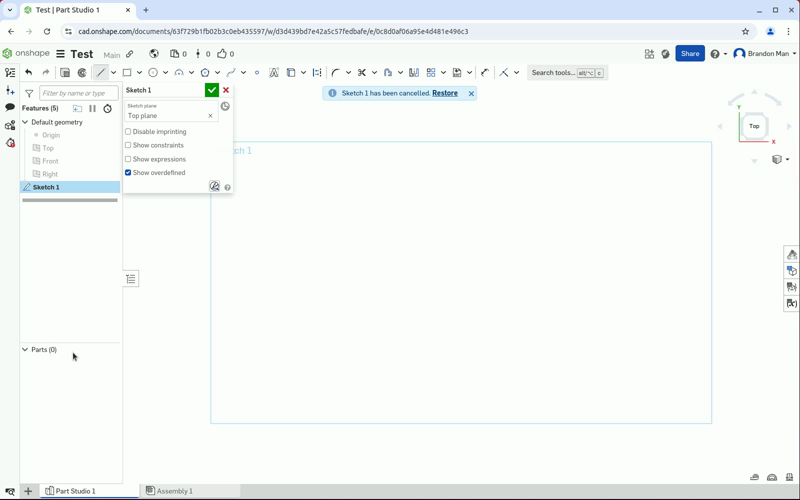
key_down(shift)
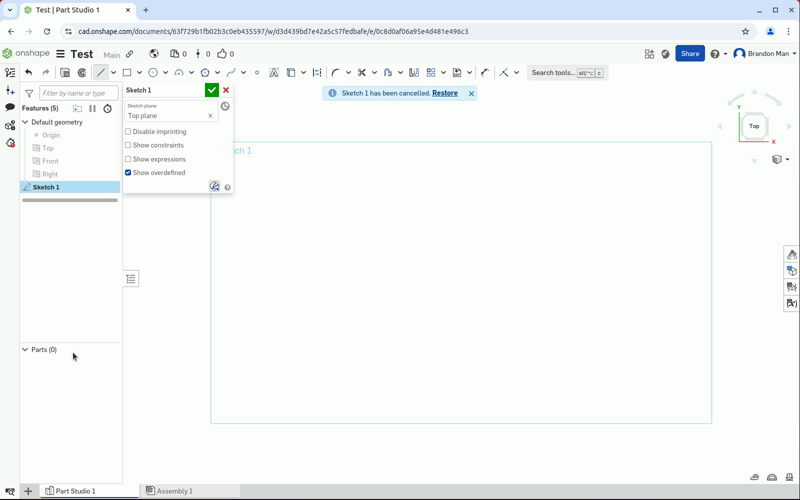
mouse_move(366, 351)
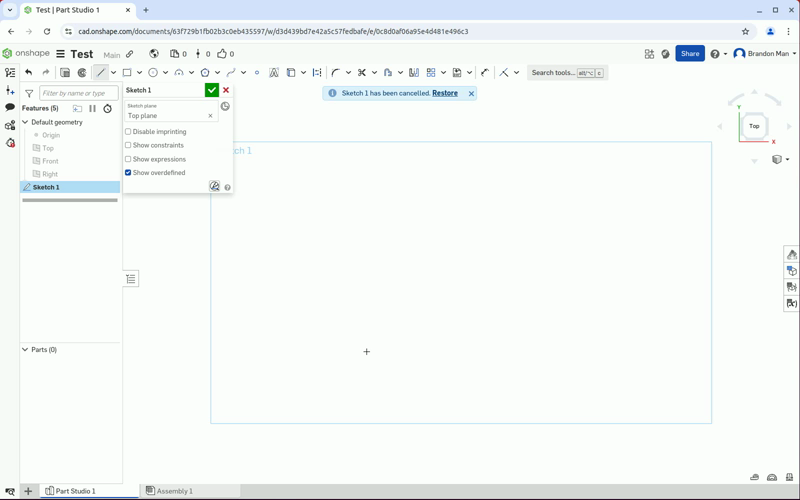
click(366, 351)
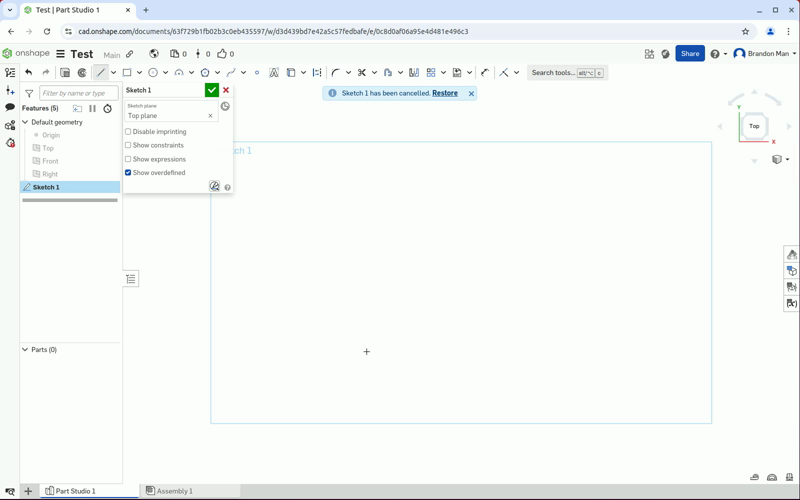
key_up(shift)
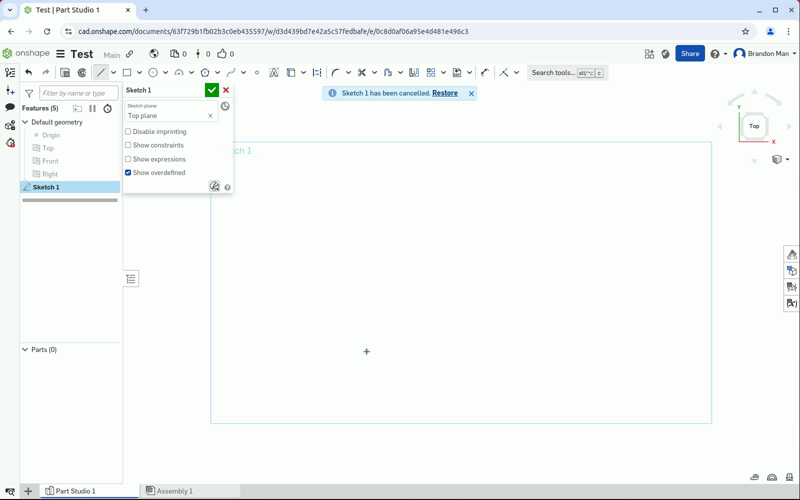
key_down(shift)
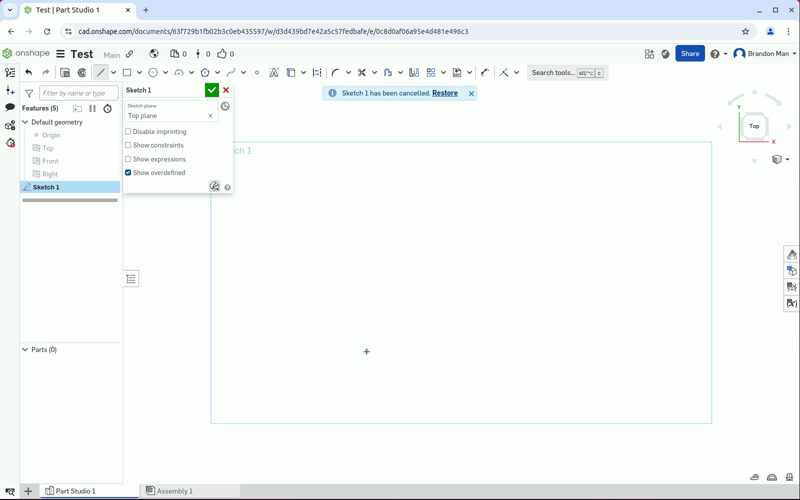
mouse_move(552, 351)
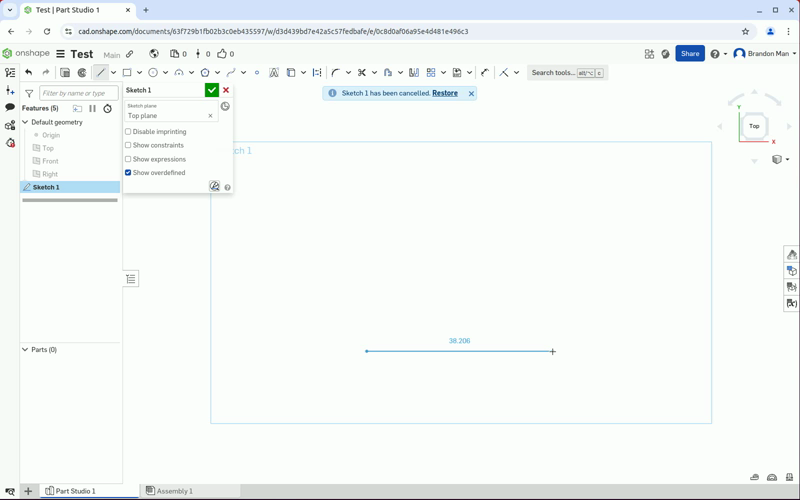
click(552, 351)
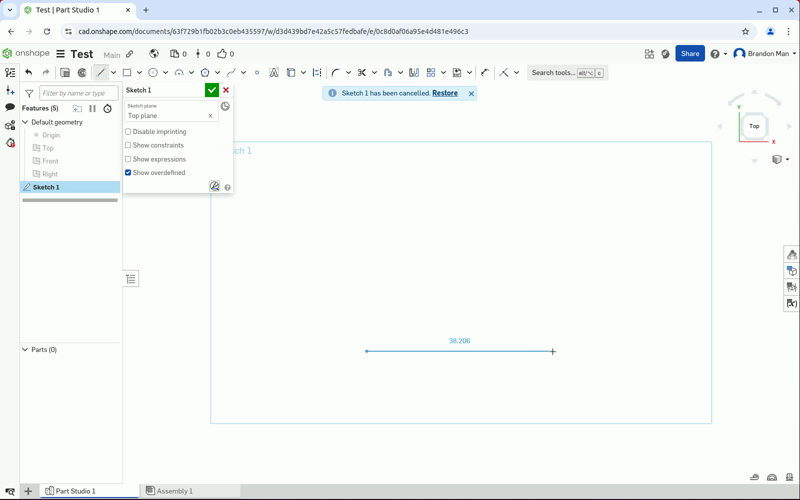
key_up(shift)
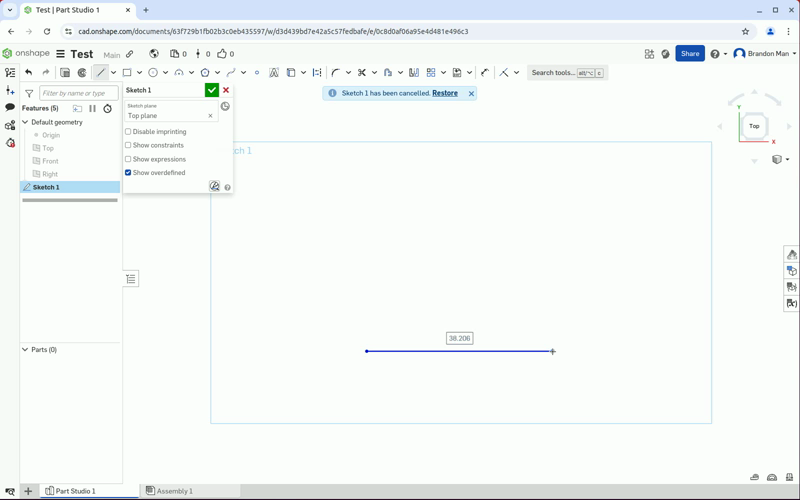
key_down(shift)
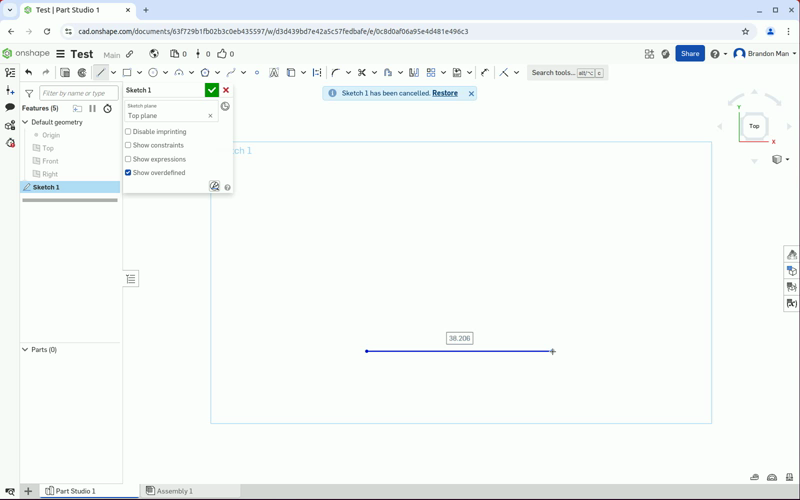
mouse_move(552, 216)
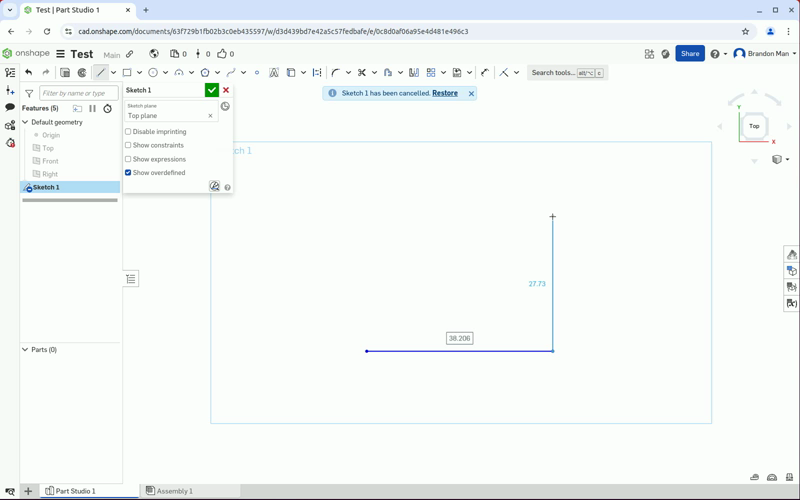
click(552, 216)
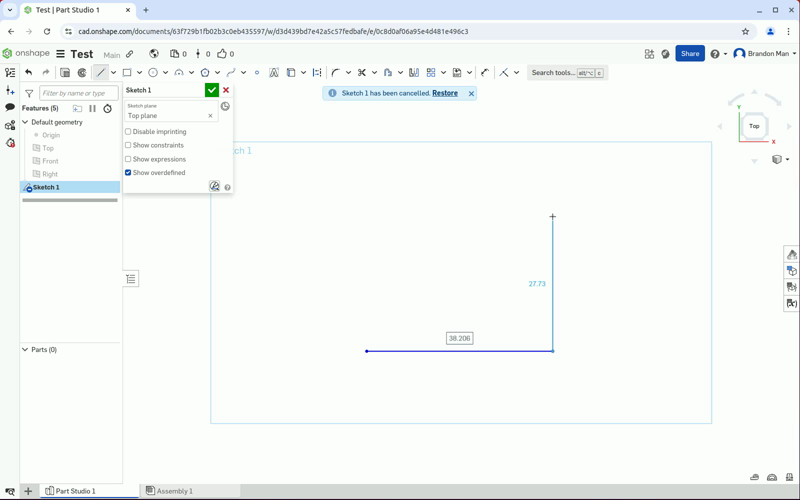
key_up(shift)
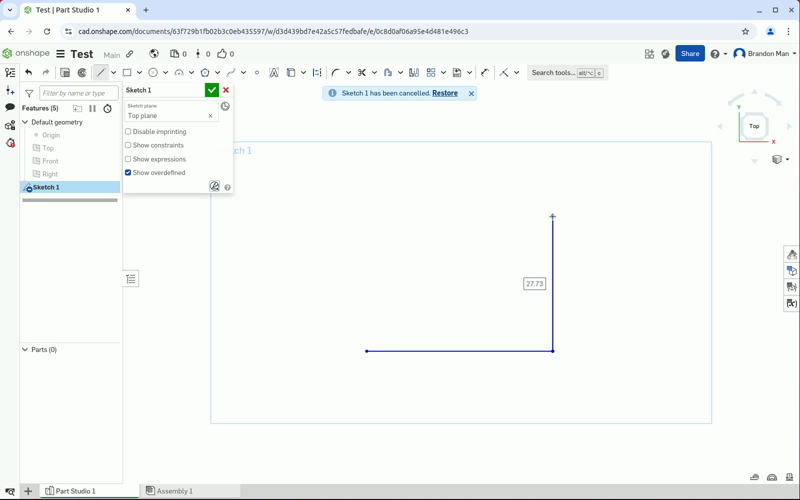
key_down(shift)
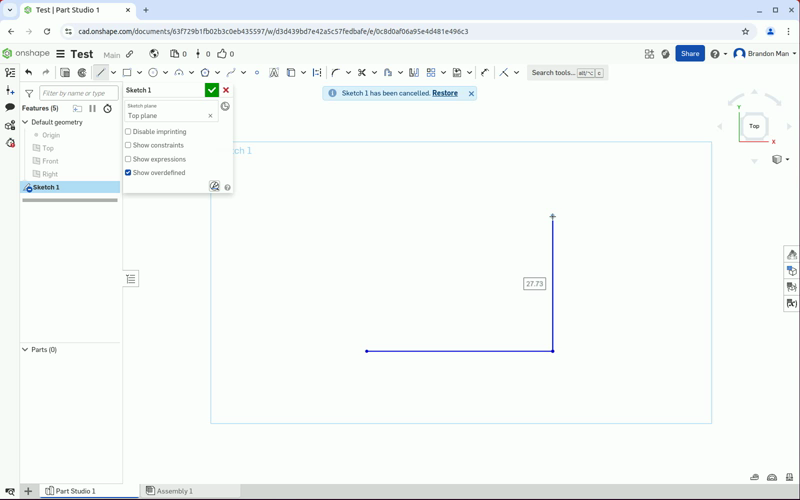
mouse_move(366, 216)
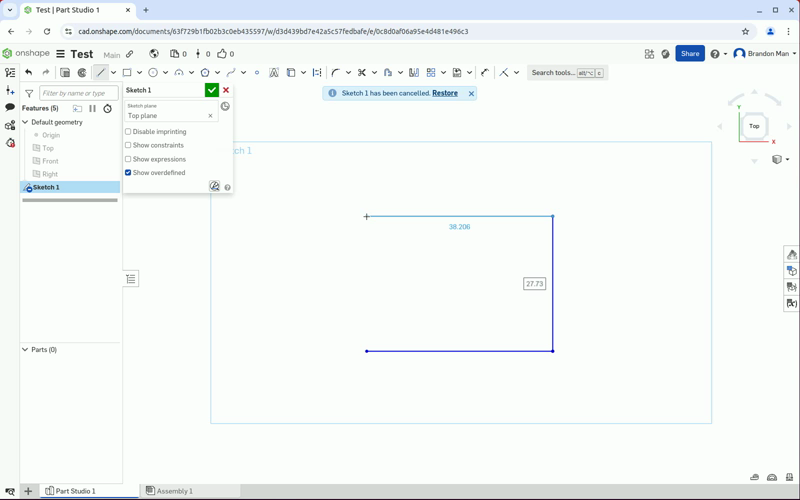
click(366, 216)
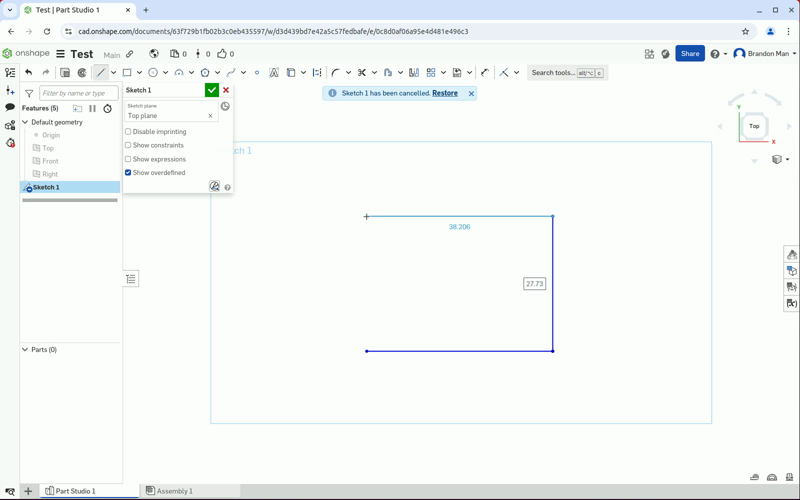
key_up(shift)
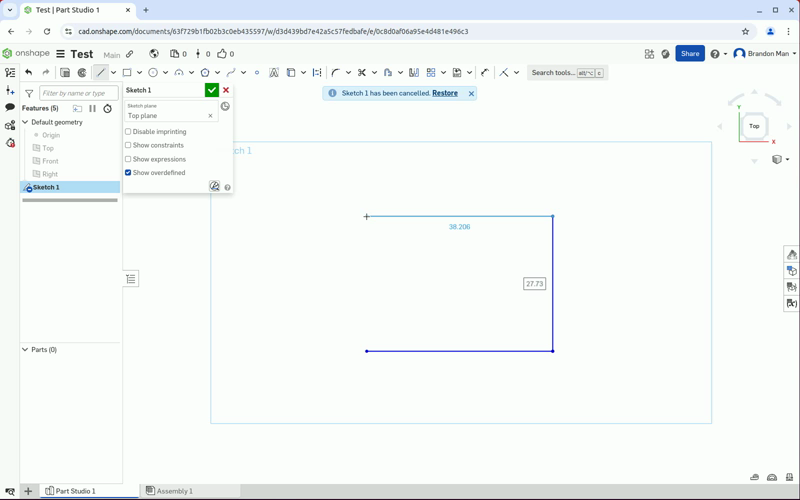
key_down(shift)
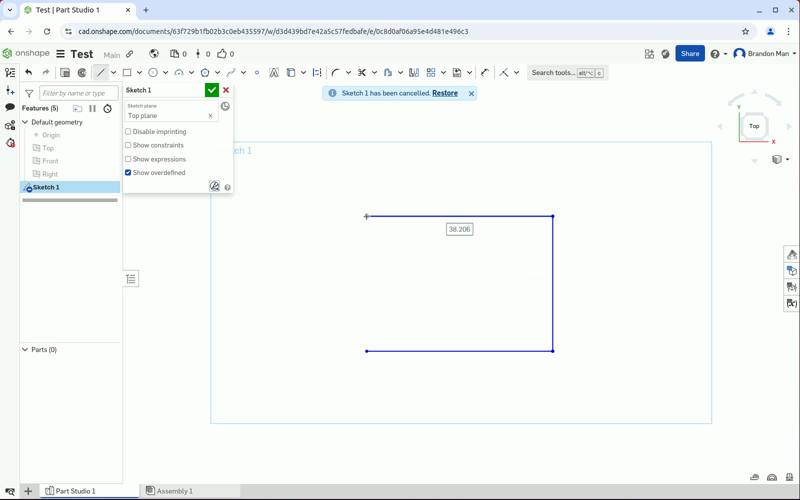
mouse_move(366, 351)
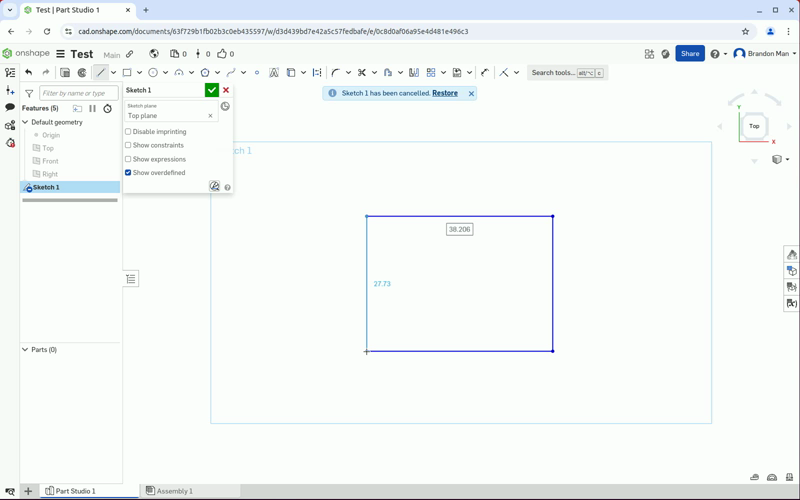
key_up(shift)
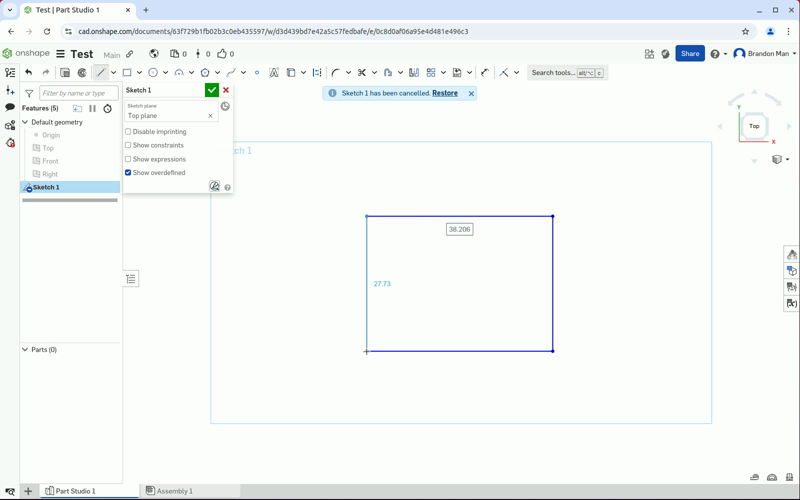
click(366, 351)
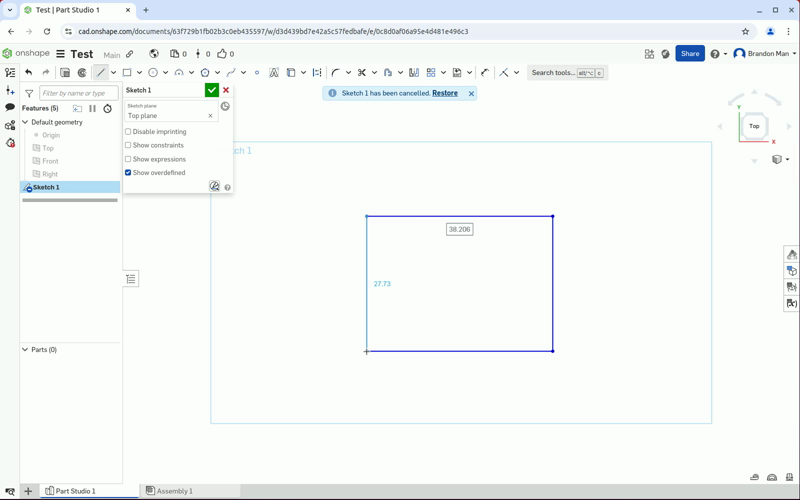
key(esc)
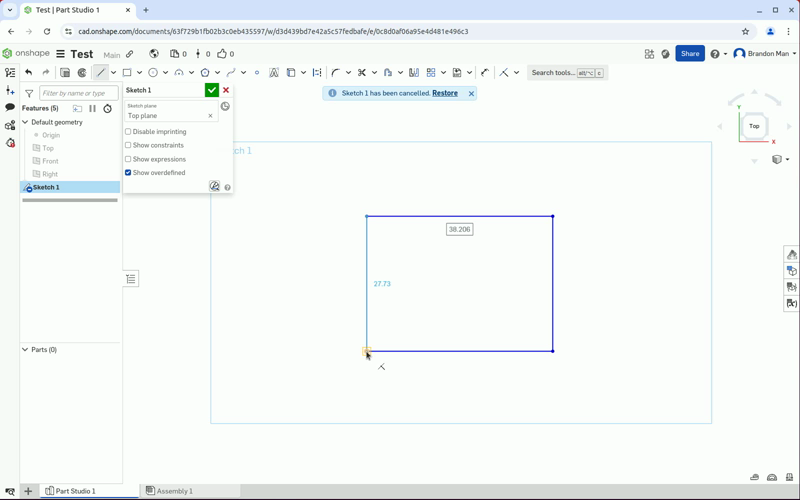
key(l)
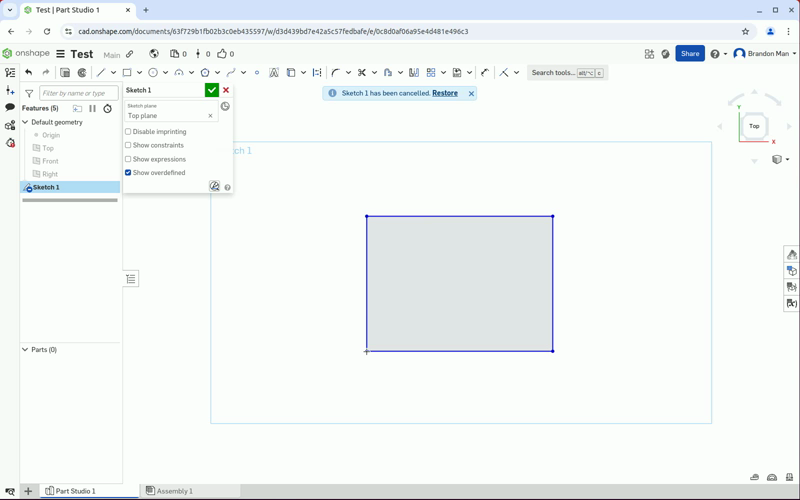
key_down(shift)
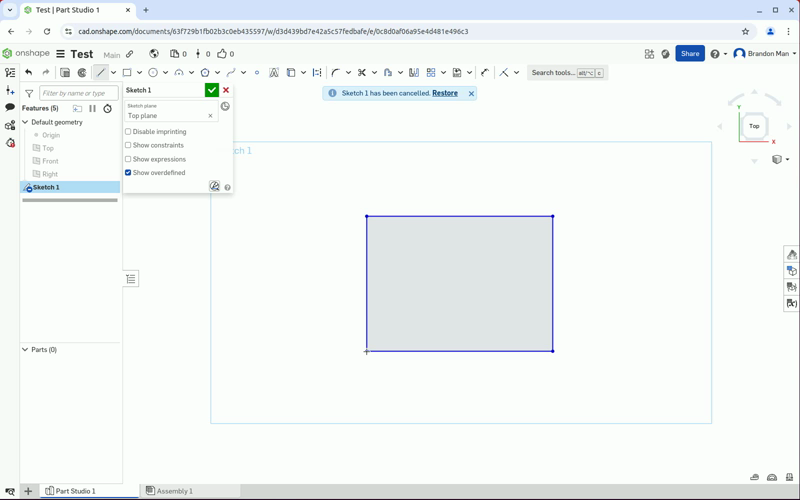
mouse_move(382, 335)
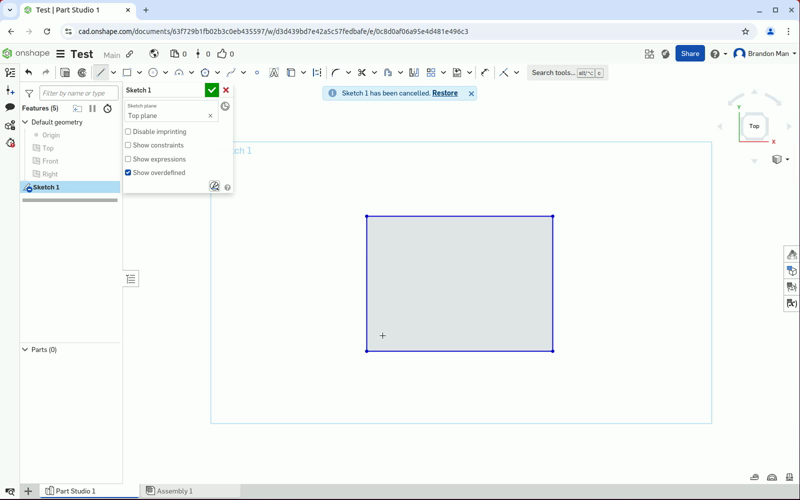
click(382, 335)
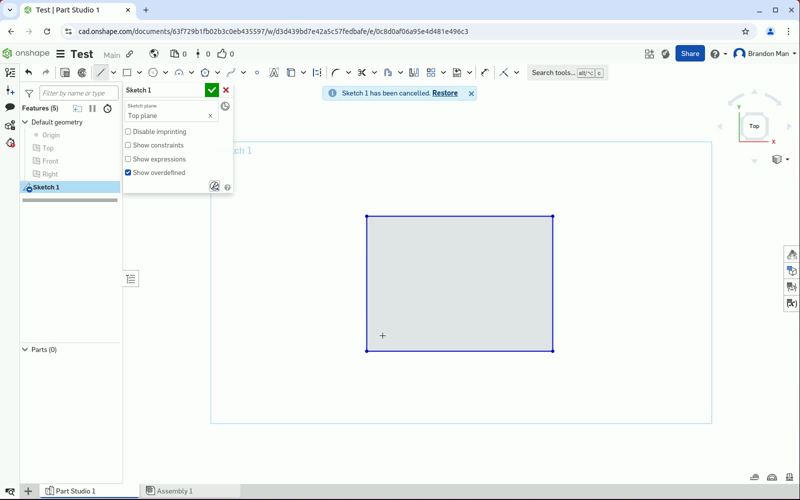
key_up(shift)
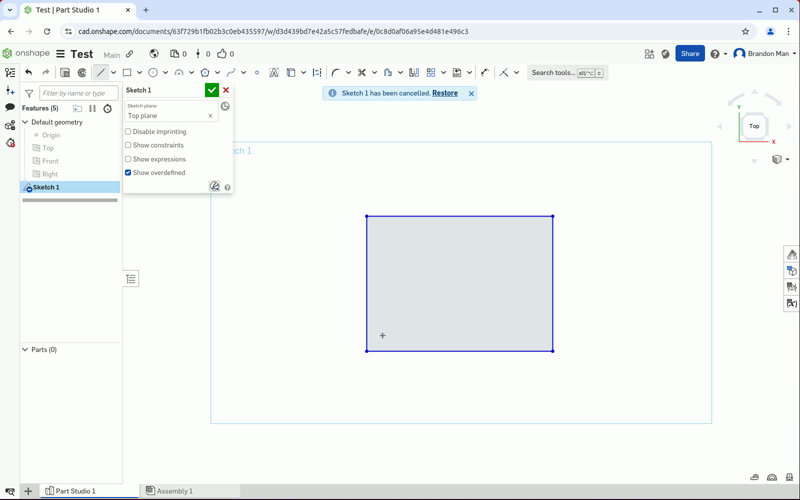
key_down(shift)
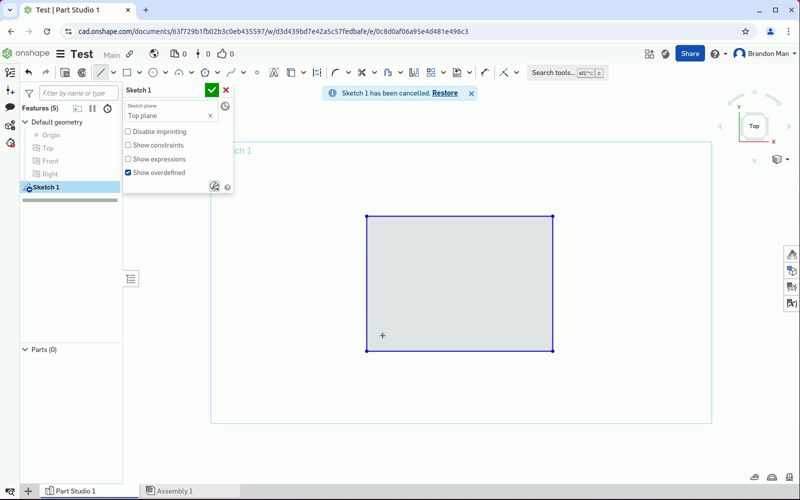
mouse_move(537, 335)
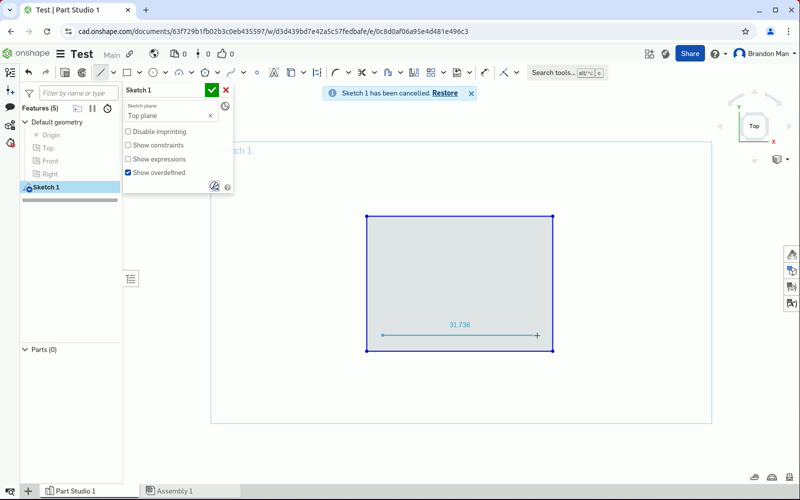
click(537, 335)
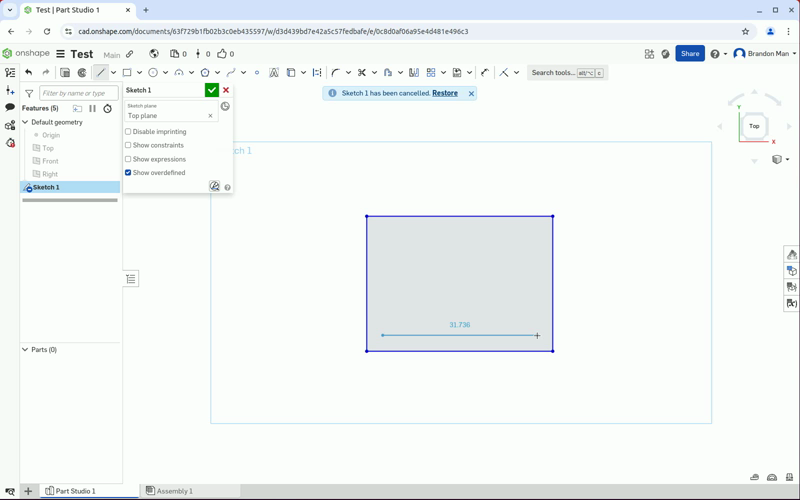
key_up(shift)
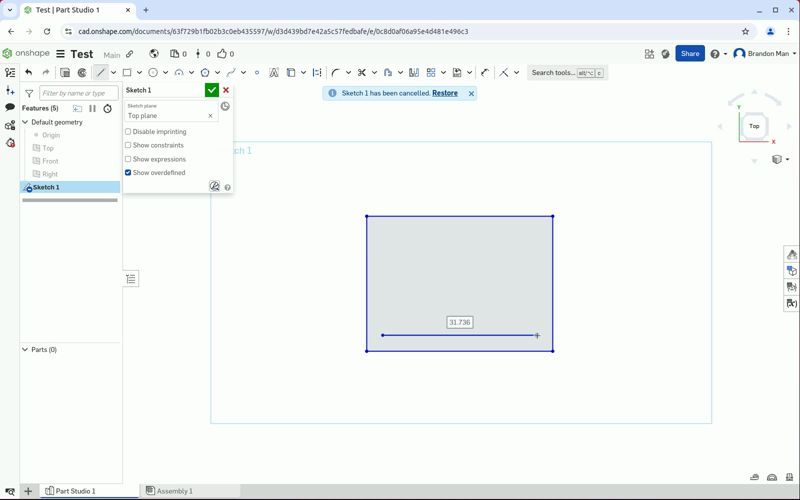
key_down(shift)
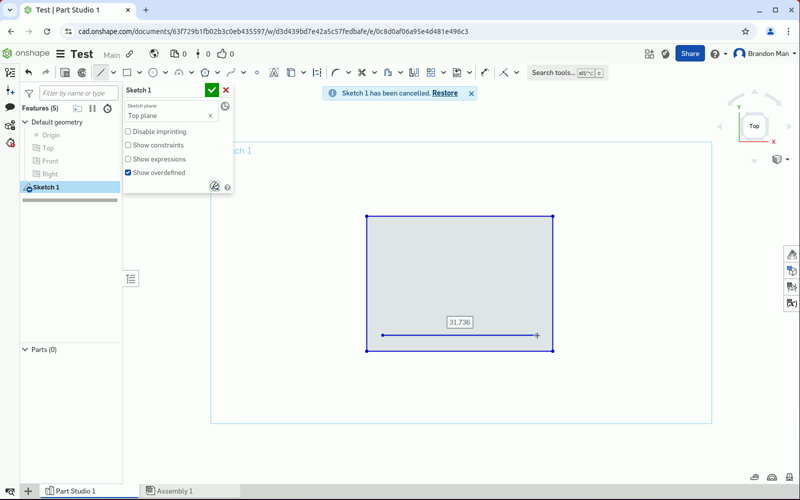
mouse_move(537, 231)
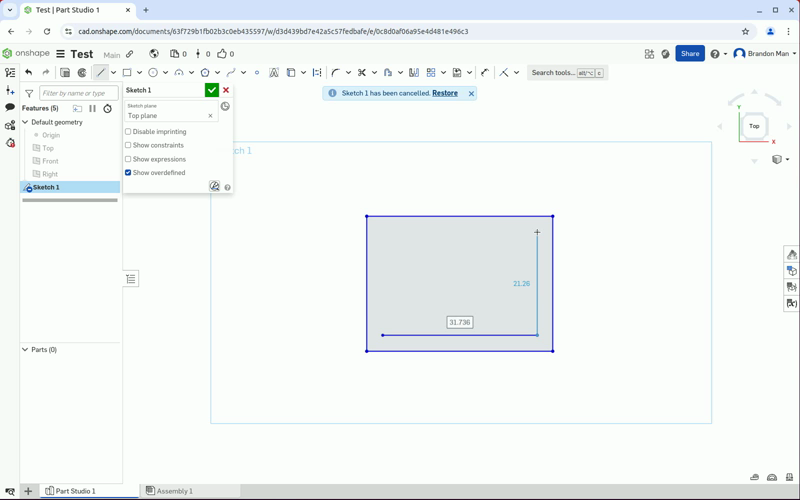
click(537, 231)
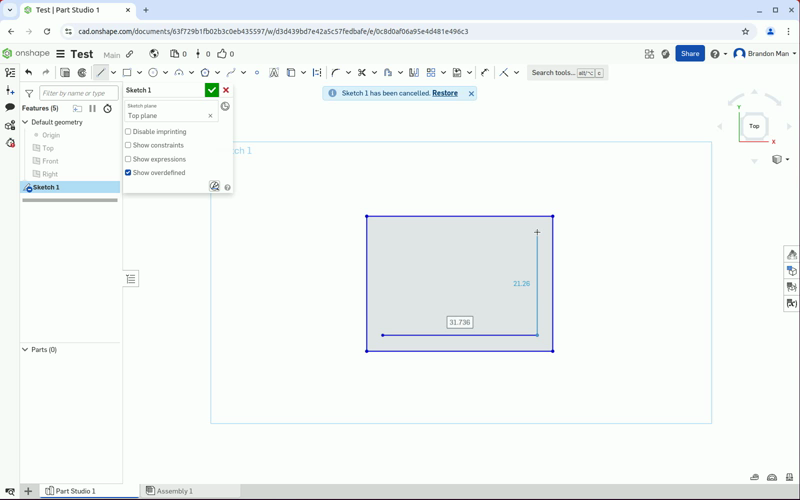
key_up(shift)
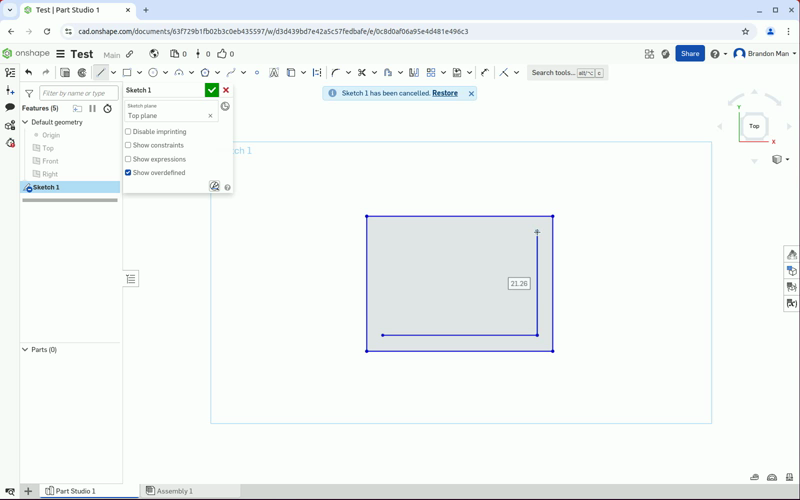
key_down(shift)
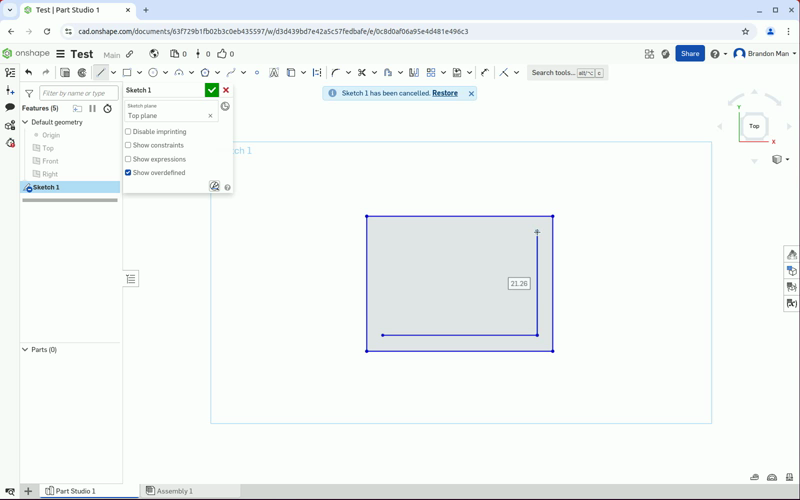
mouse_move(382, 231)
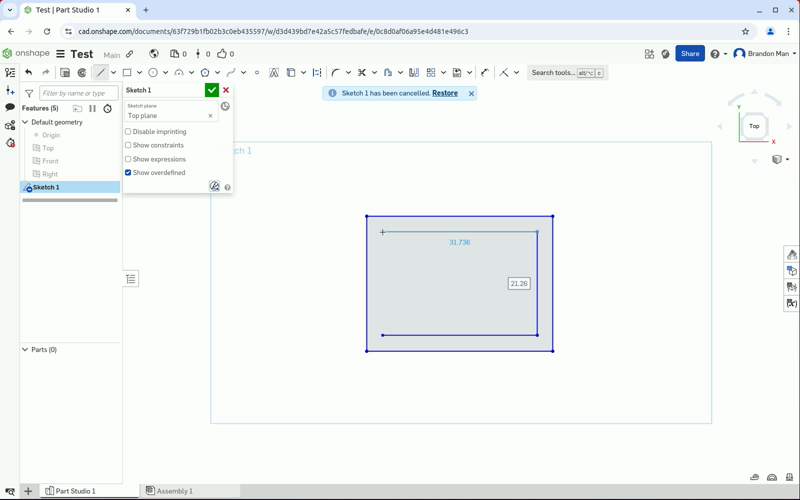
click(382, 231)
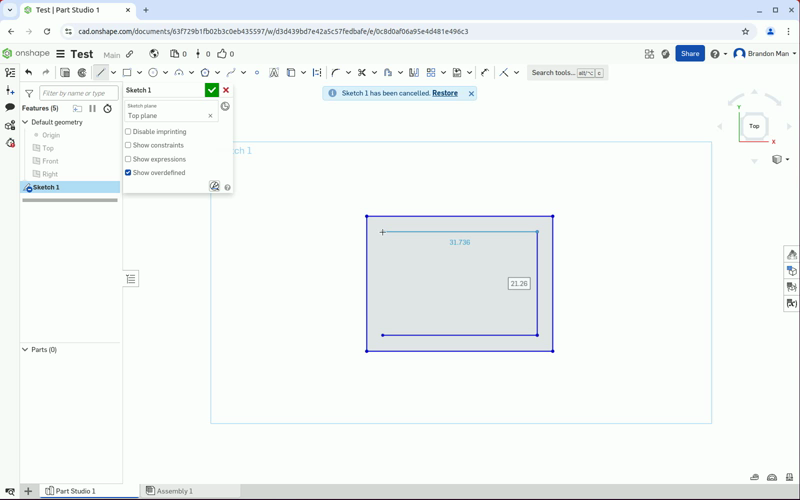
key_up(shift)
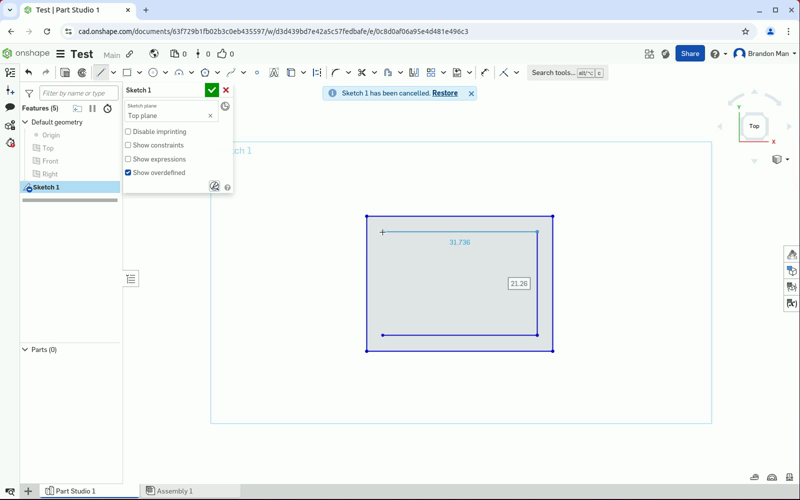
key_down(shift)
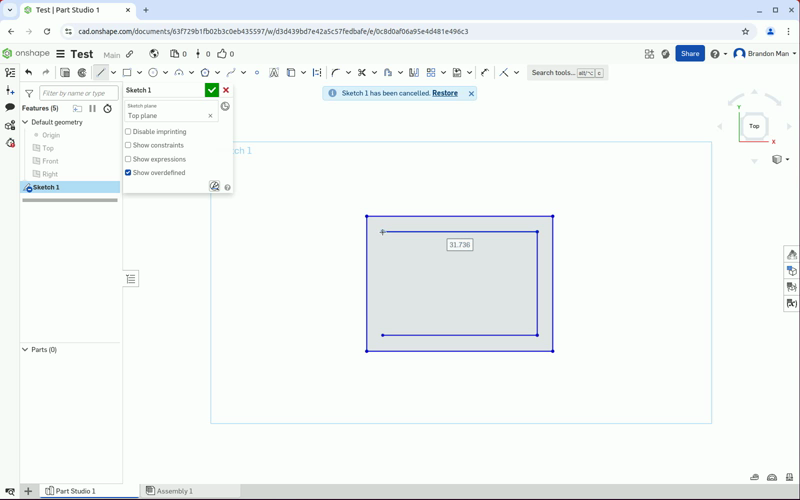
mouse_move(382, 335)
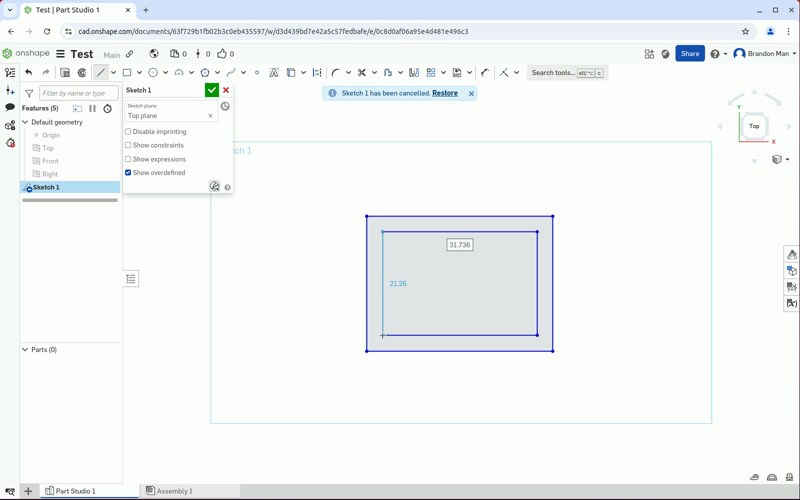
key_up(shift)
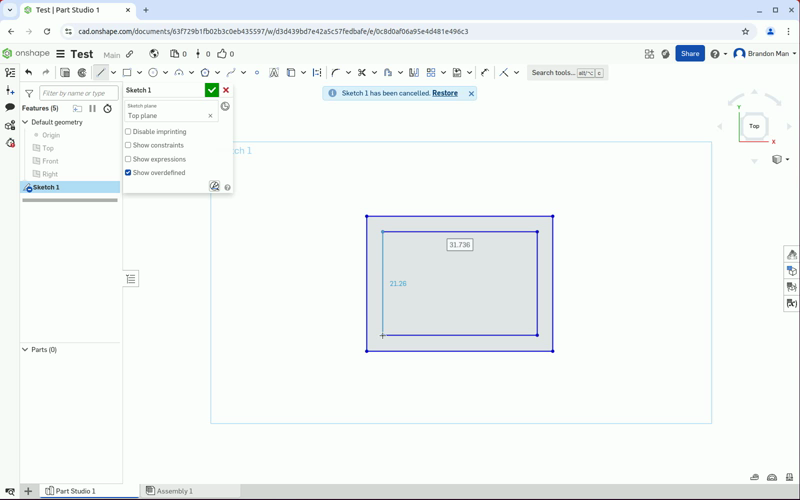
click(382, 335)
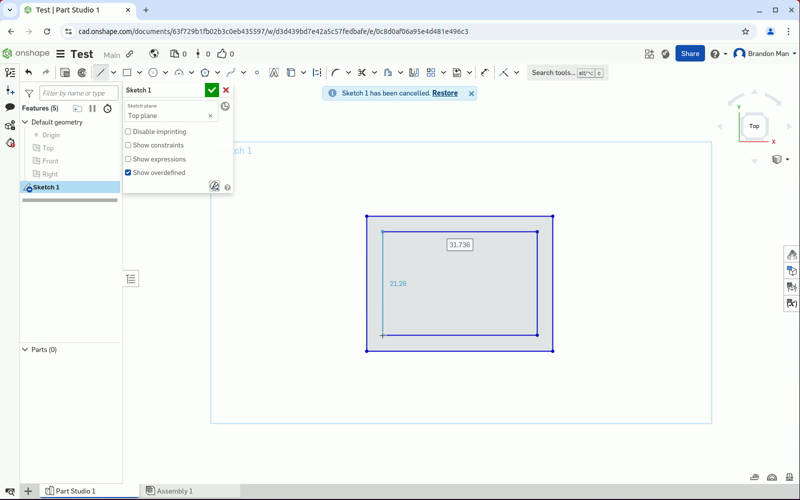
key(esc)
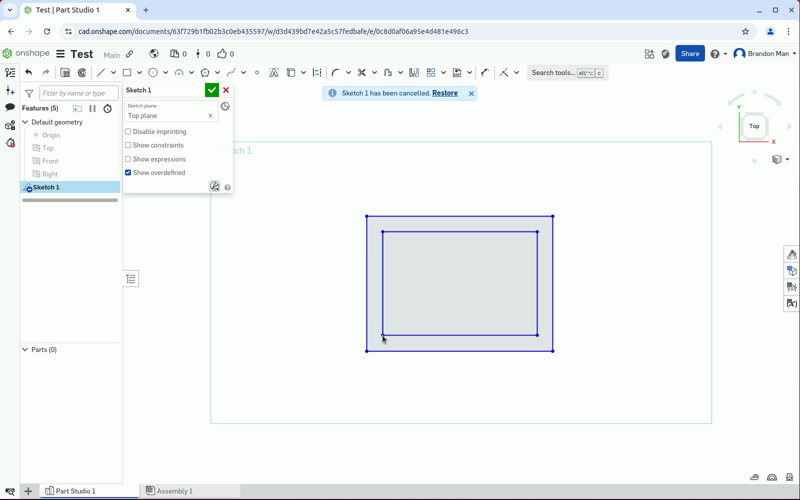
mouse_move(545, 259)
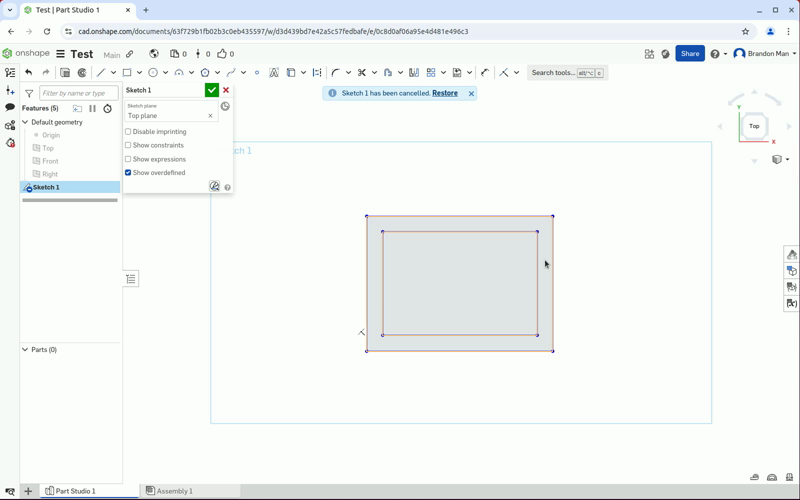
click(545, 259)
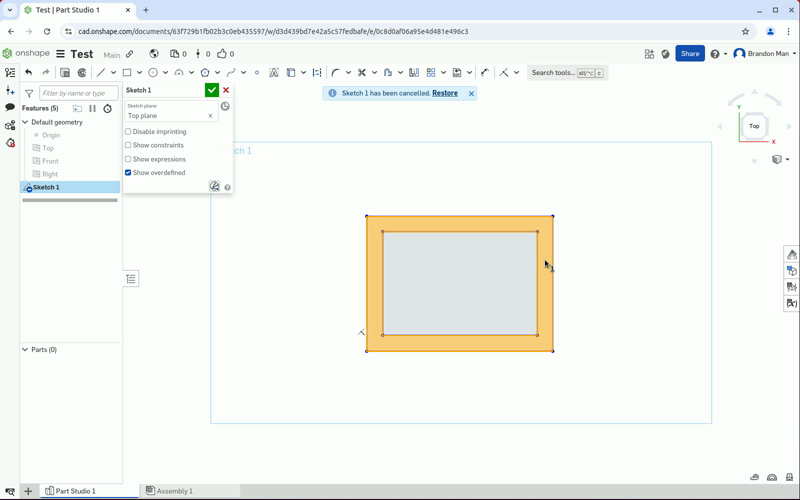
mouse_move(73, 352)
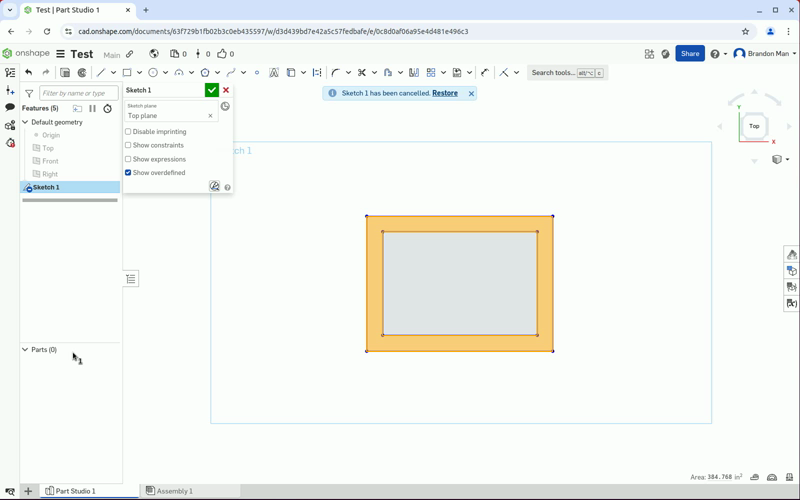
key(shift+y)
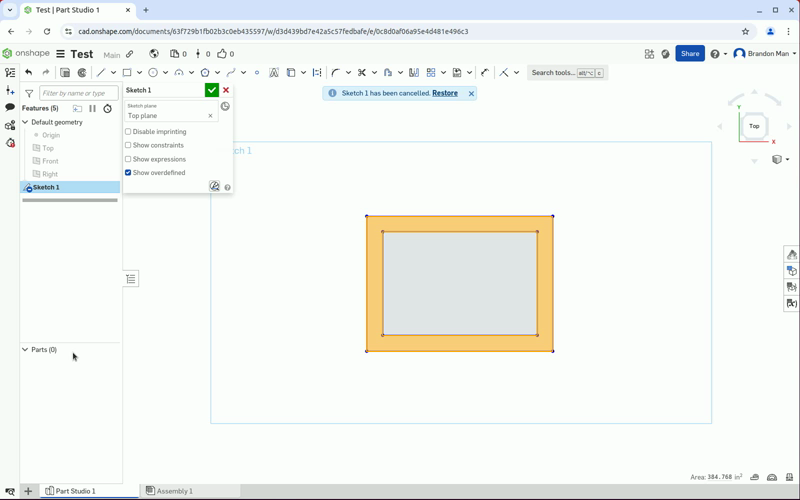
key(shift+e)
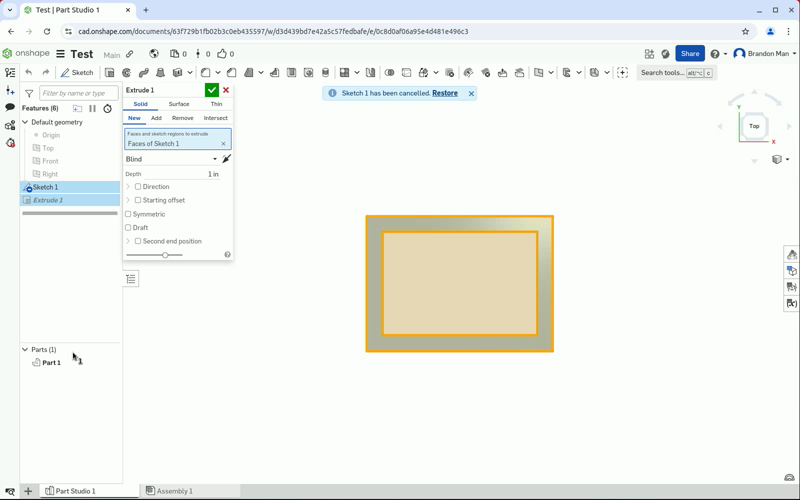
mouse_move(143, 106)
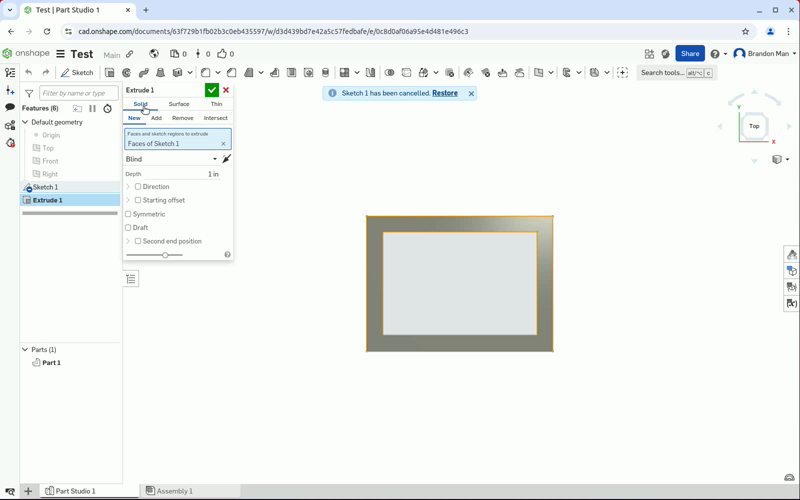
click(143, 106)
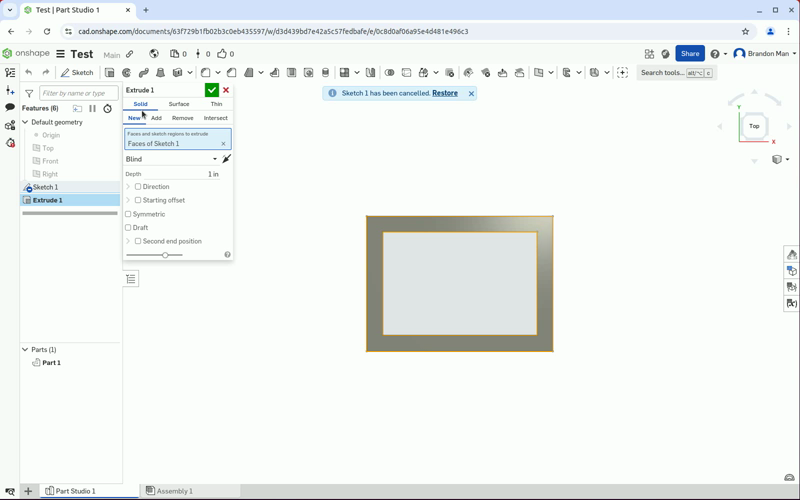
mouse_move(137, 120)
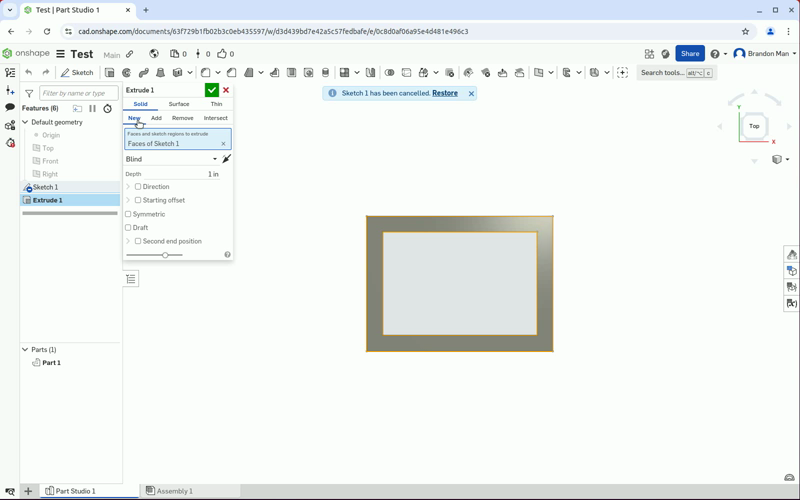
click(137, 120)
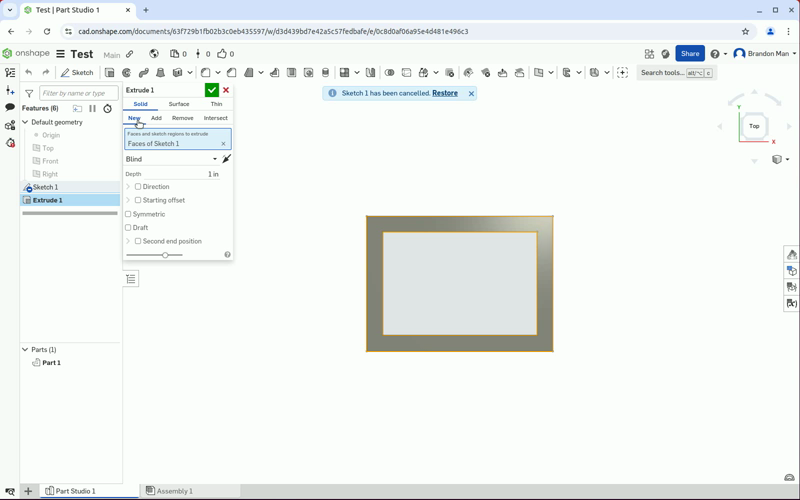
key(tab, 4)
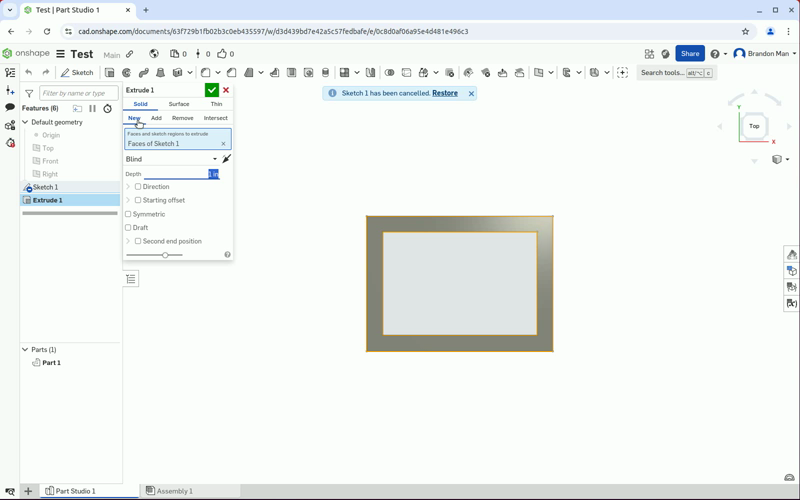
text(23.108)
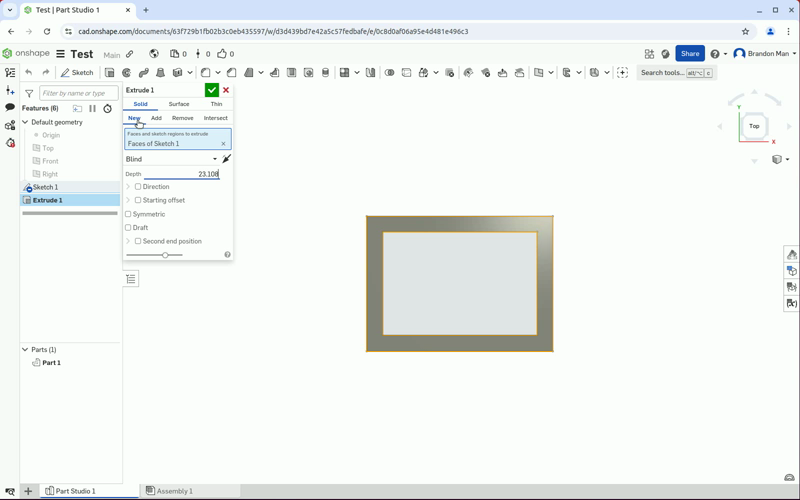
key(enter)
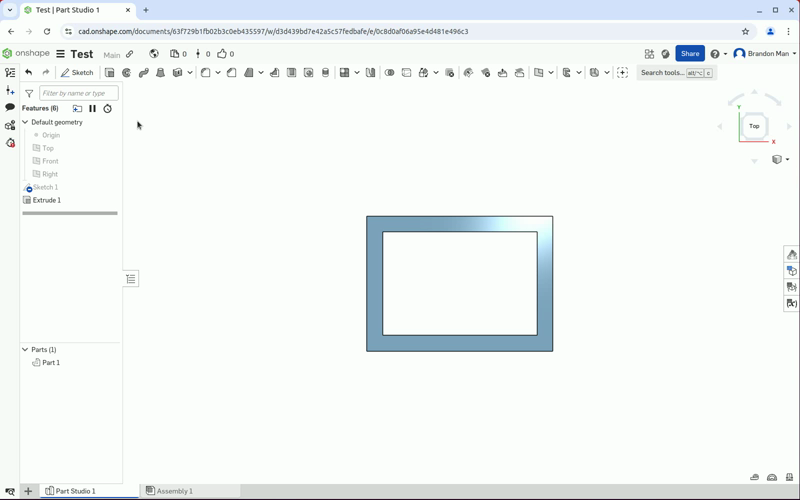
key(shift+h)
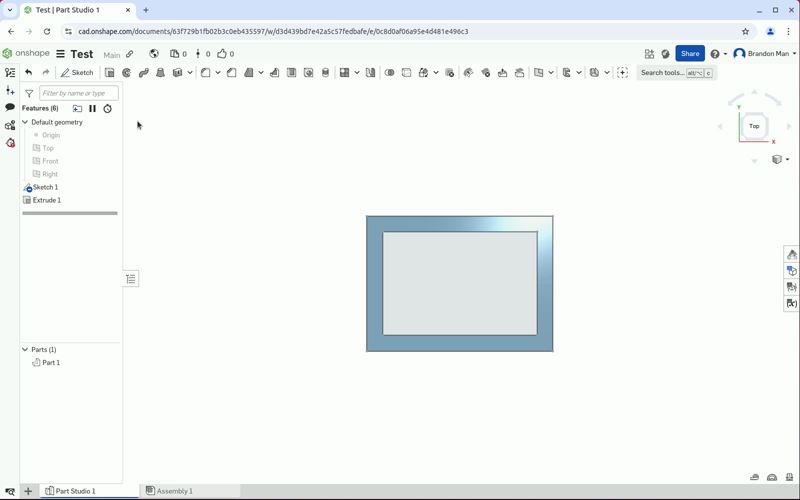
key(shift+h)
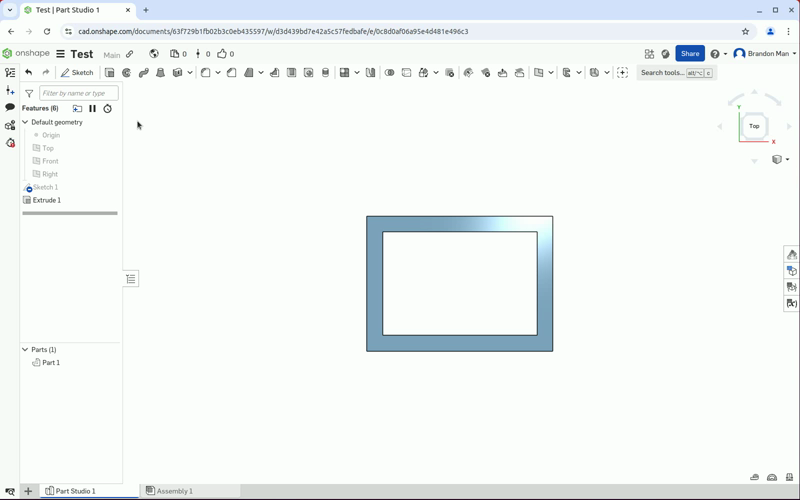
mouse_move(73, 189)
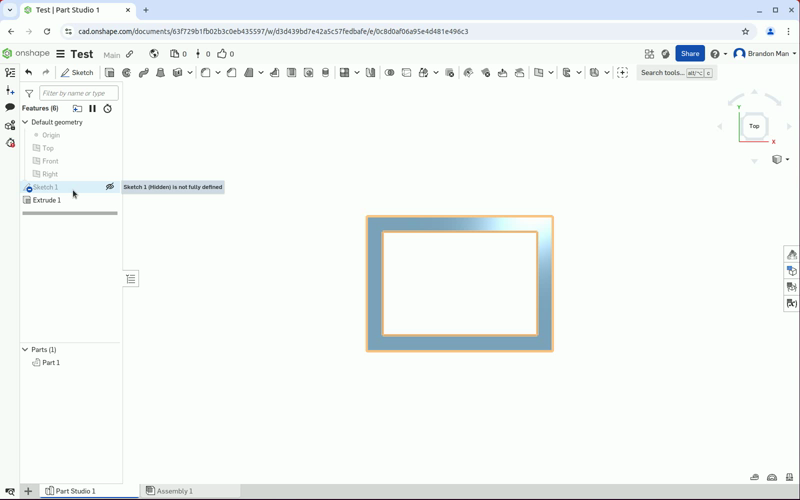
click(73, 189)
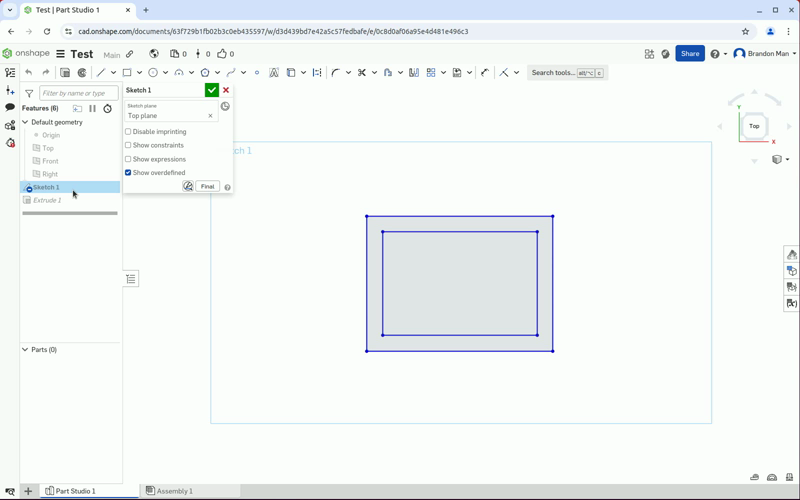
mouse_move(229, 92)
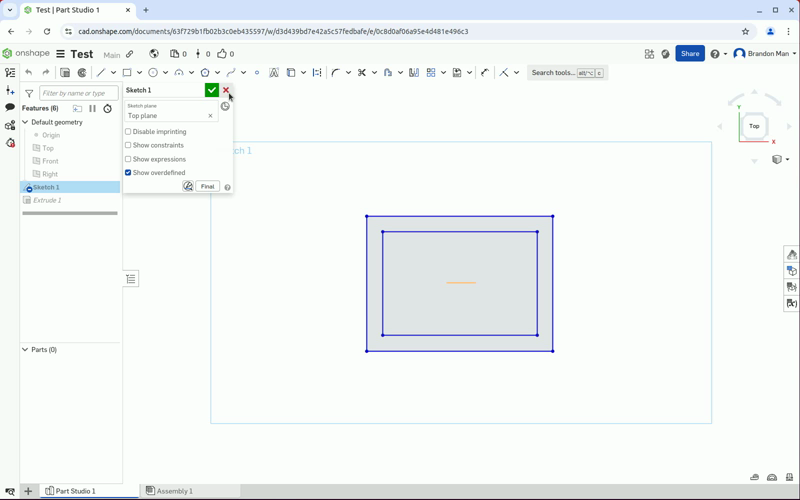
click(229, 92)
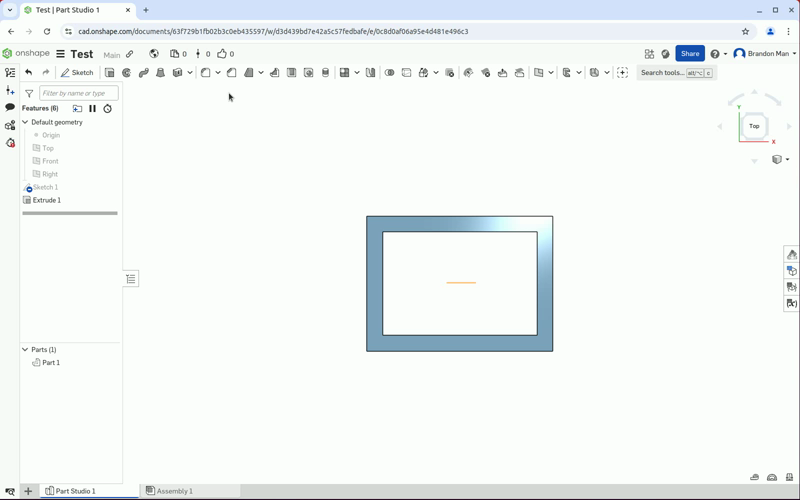
mouse_move(541, 75)
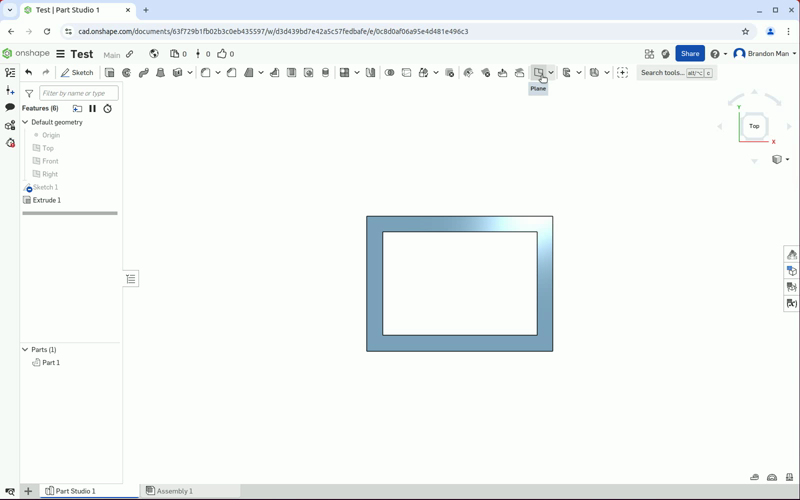
click(541, 75)
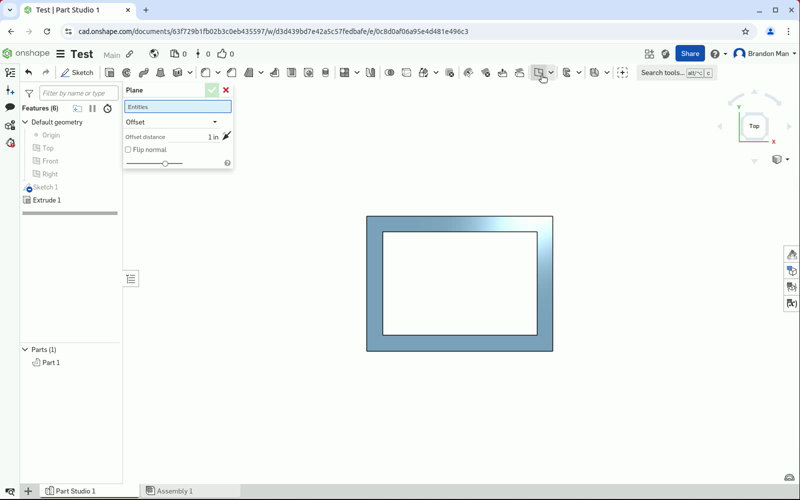
mouse_move(73, 150)
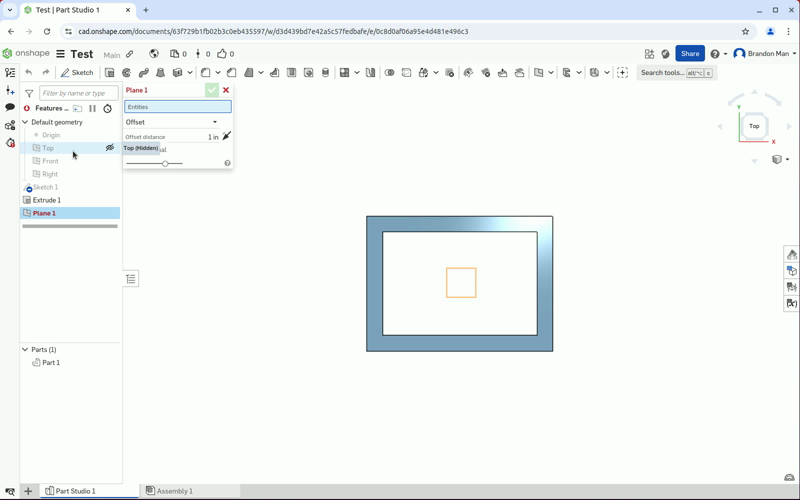
click(73, 150)
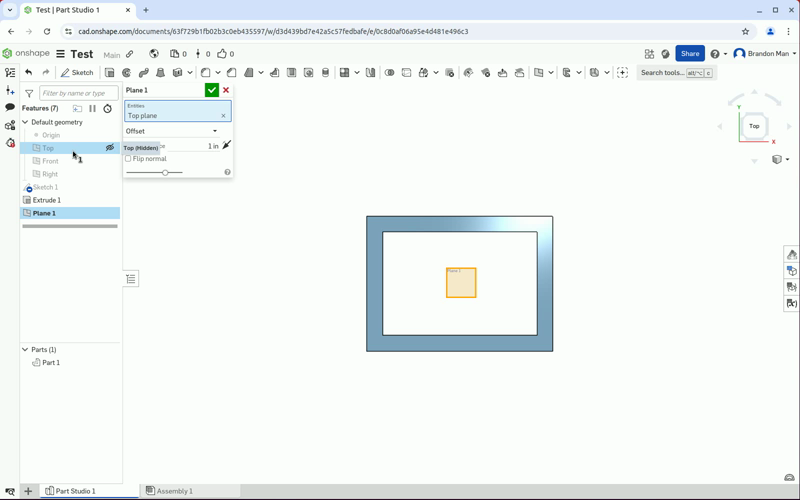
key(tab, 2)
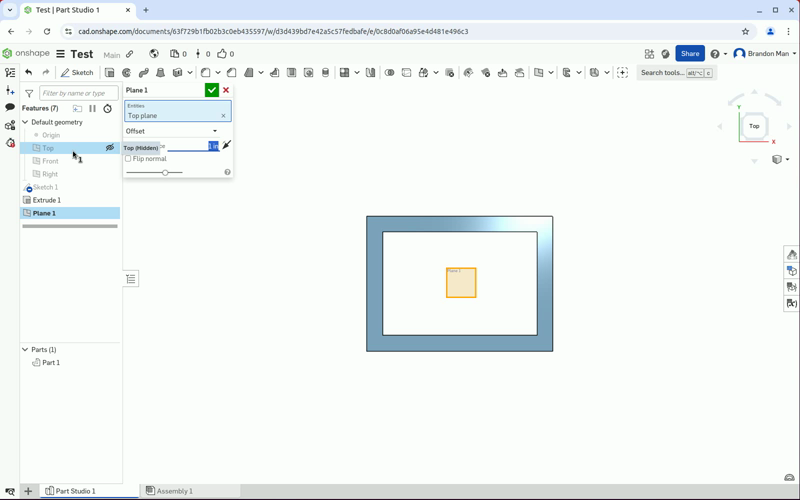
text(23.108)
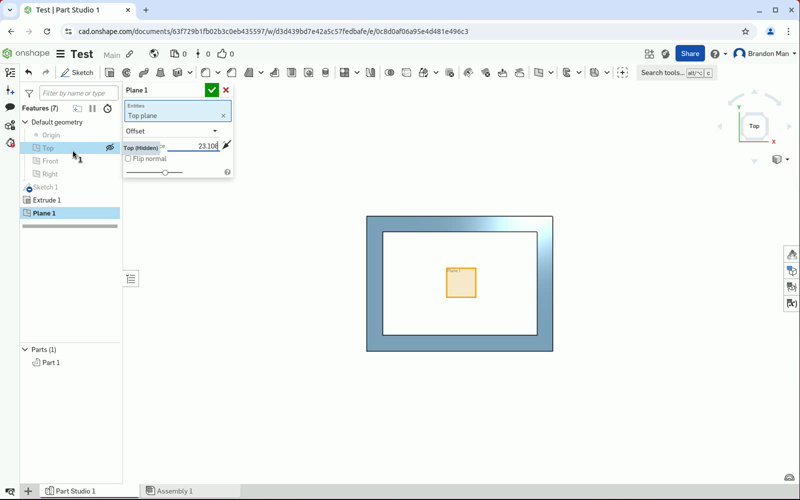
key(enter, 2)
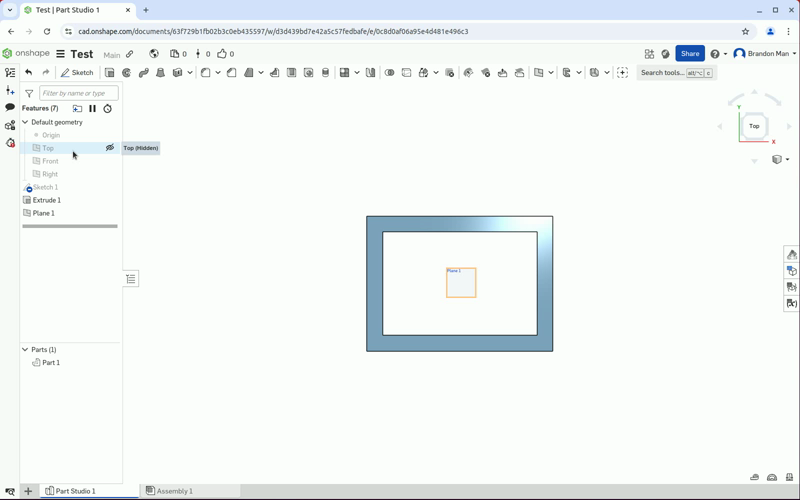
key(shift+s)
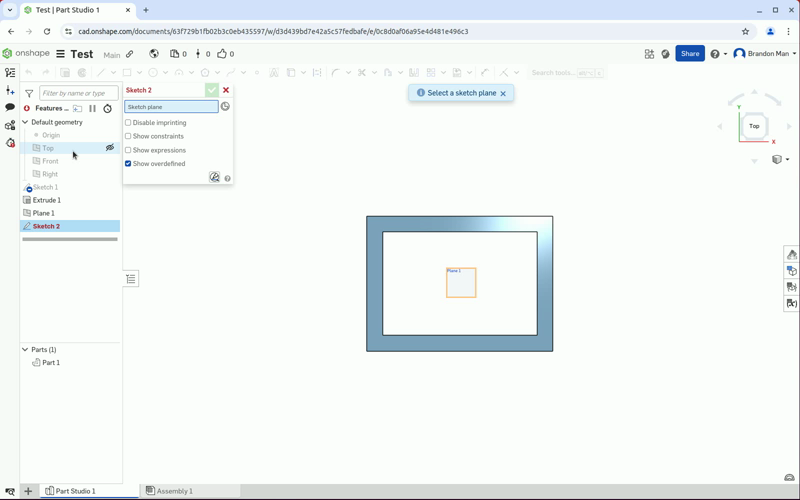
mouse_move(73, 215)
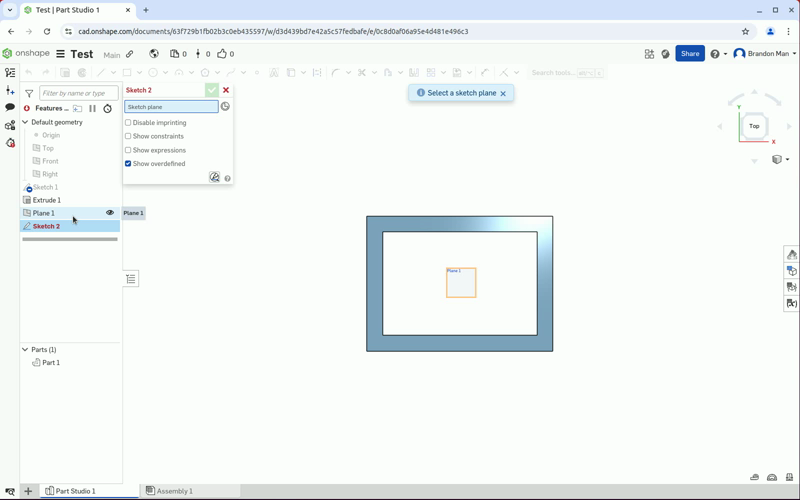
click(73, 215)
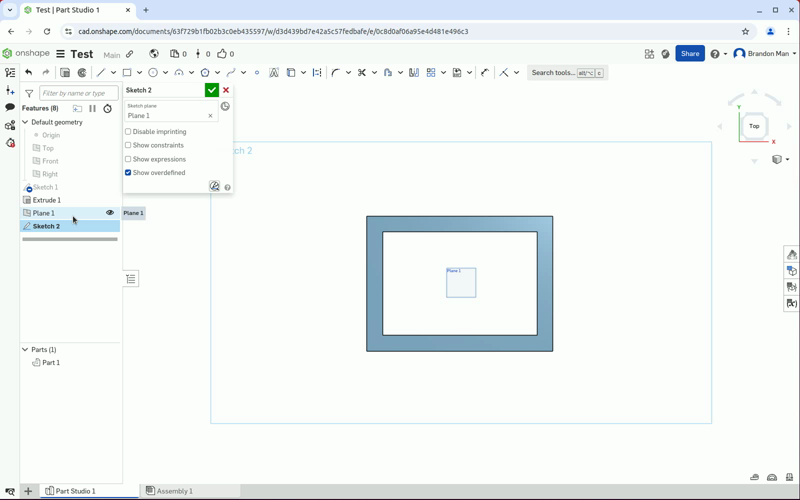
mouse_move(73, 352)
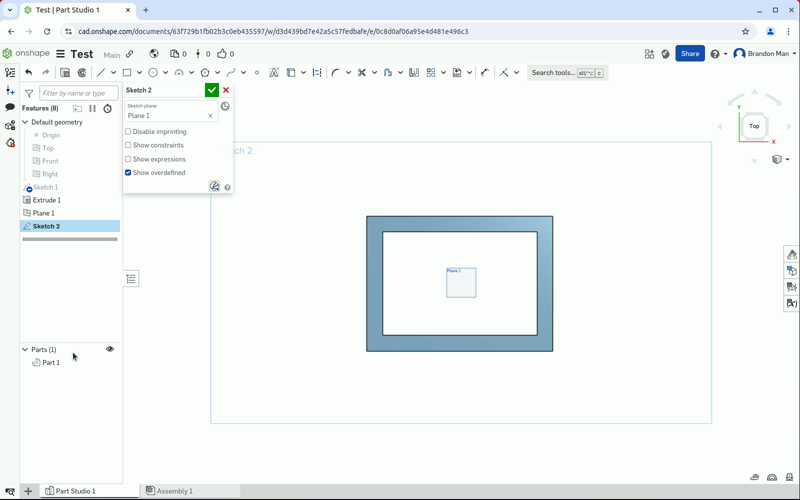
key(y)
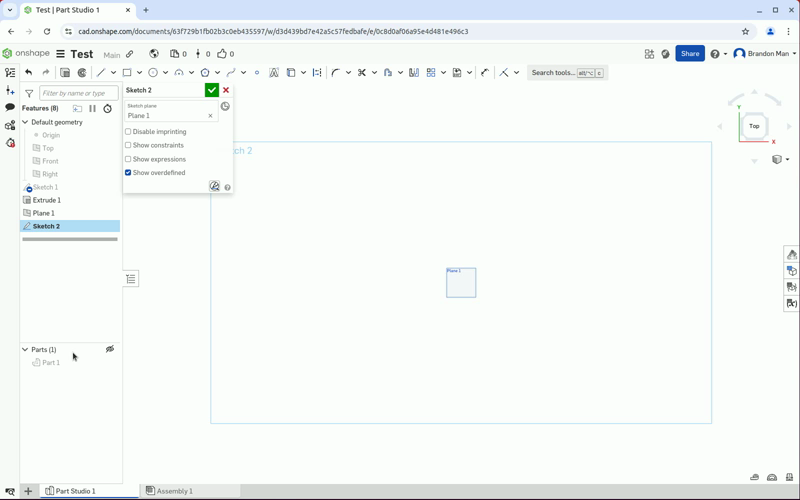
key(l)
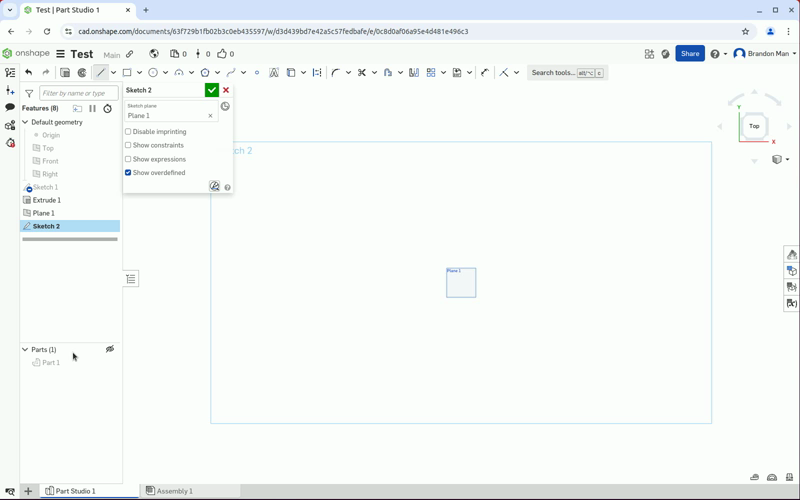
key_down(shift)
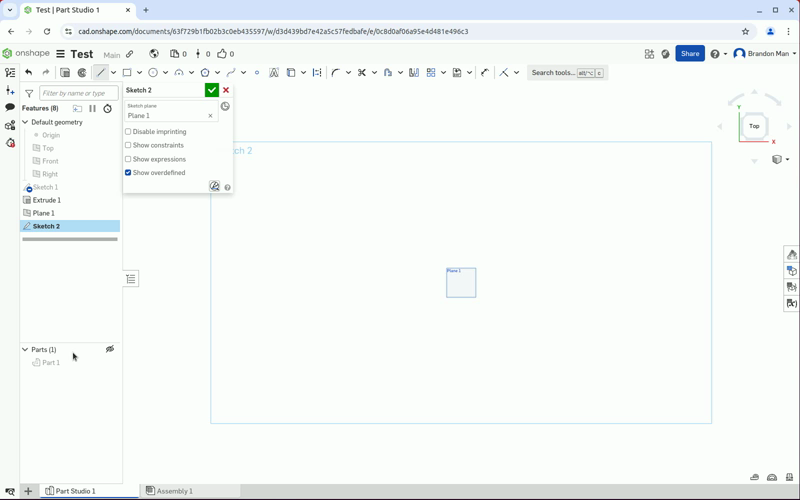
mouse_move(407, 231)
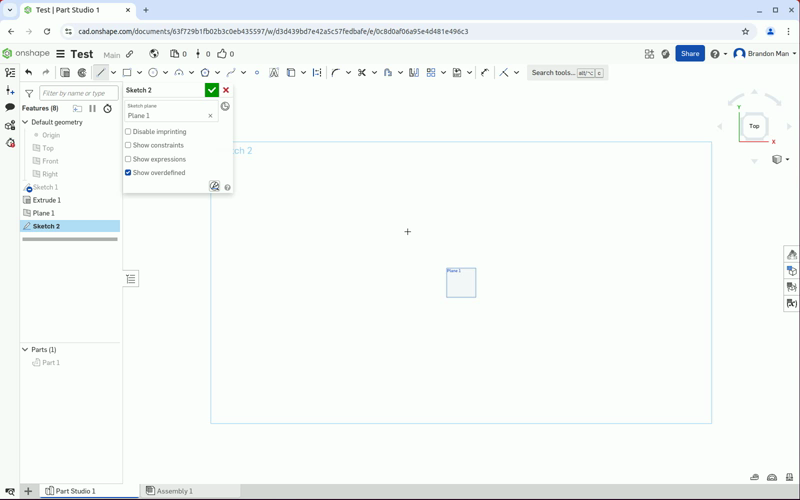
click(407, 231)
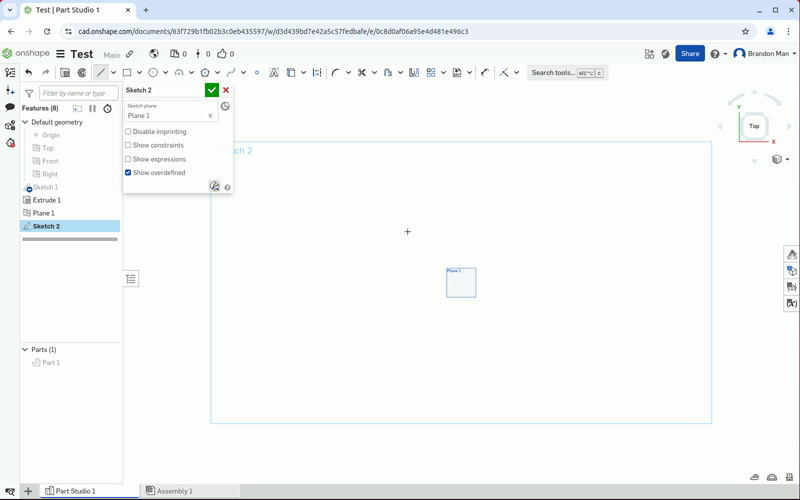
key_up(shift)
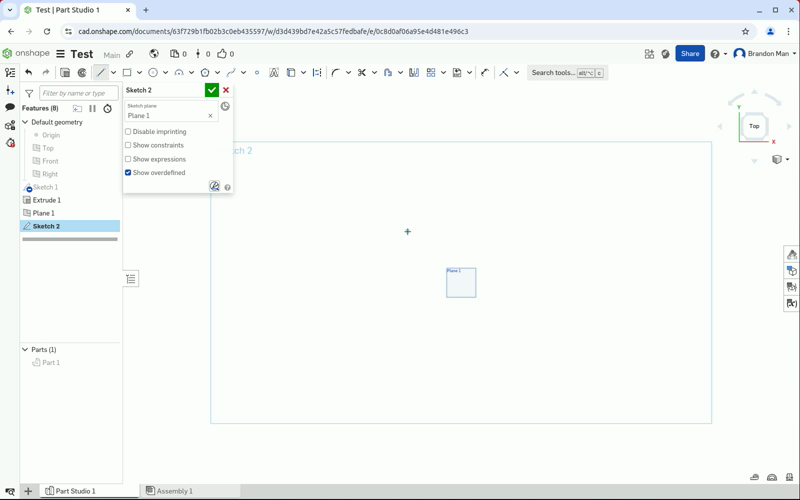
key_down(shift)
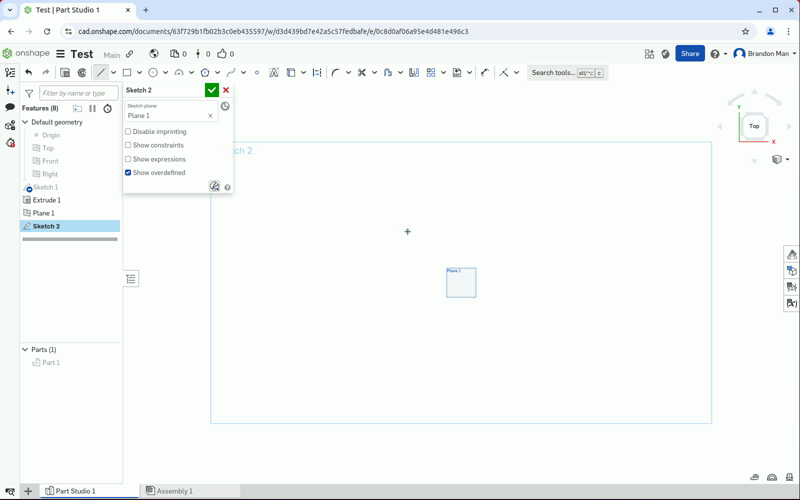
mouse_move(437, 231)
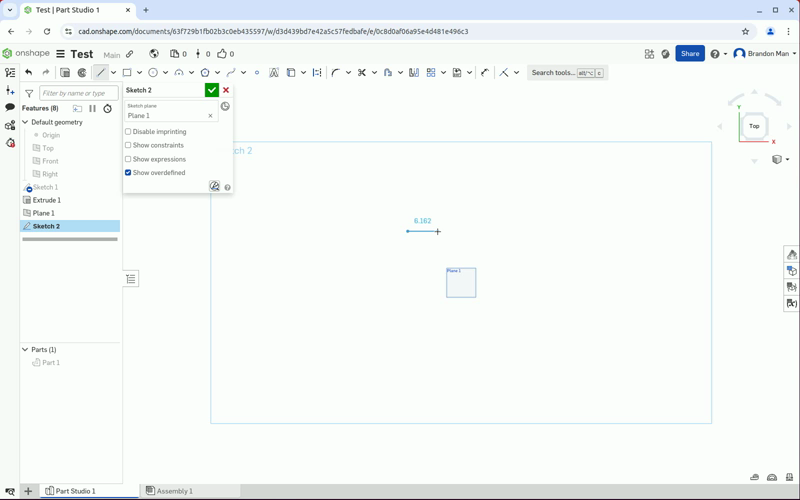
mouse_move(445, 231)
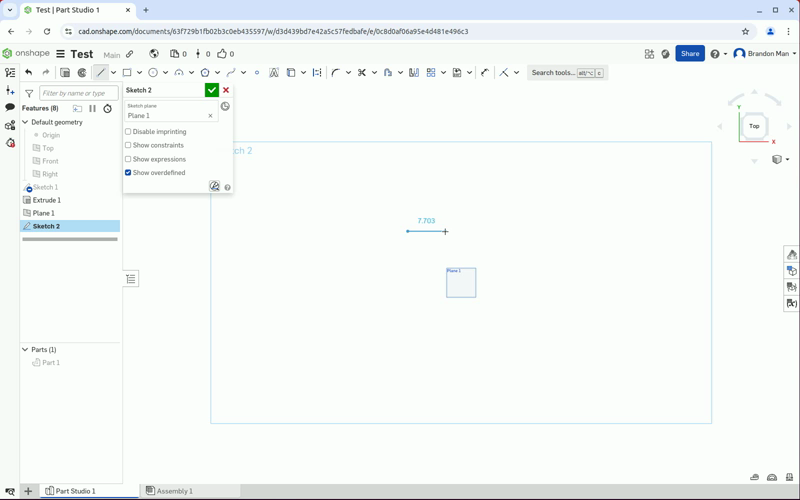
click(445, 231)
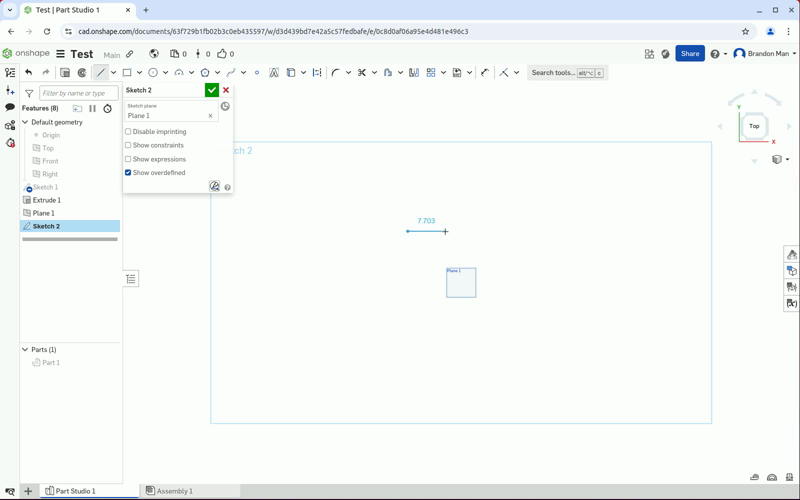
key_up(shift)
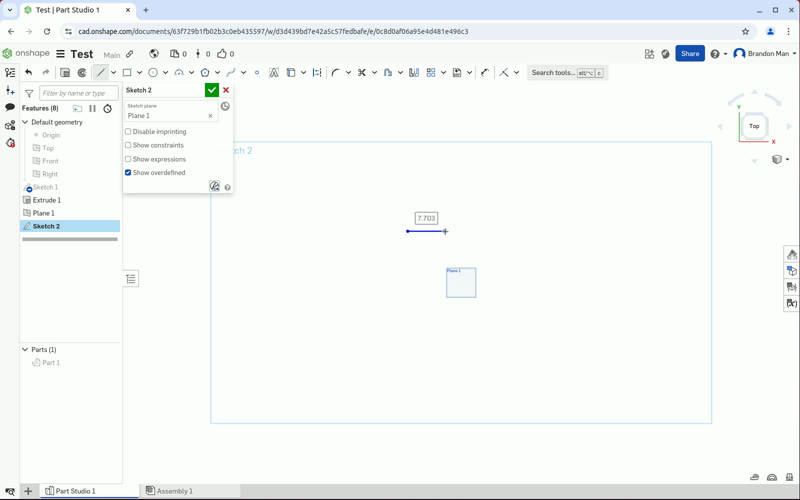
key_down(shift)
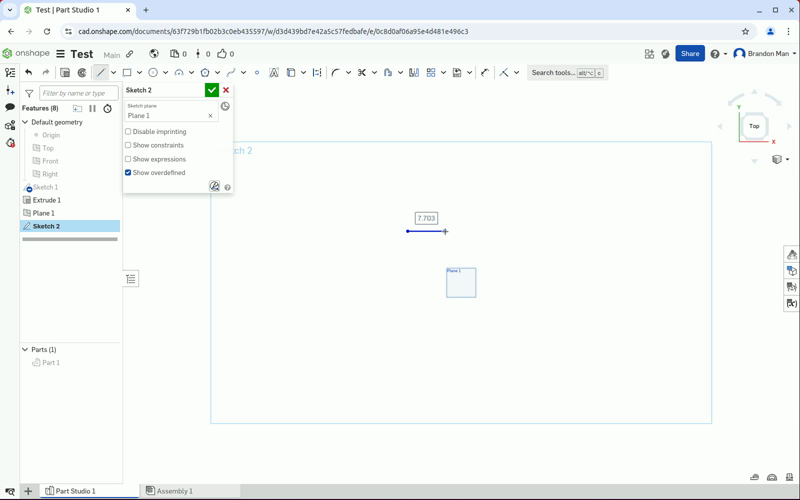
mouse_move(475, 231)
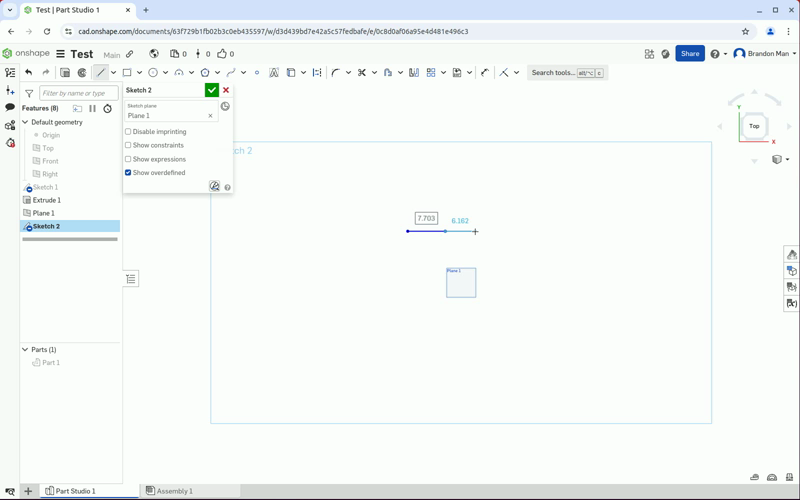
mouse_move(445, 214)
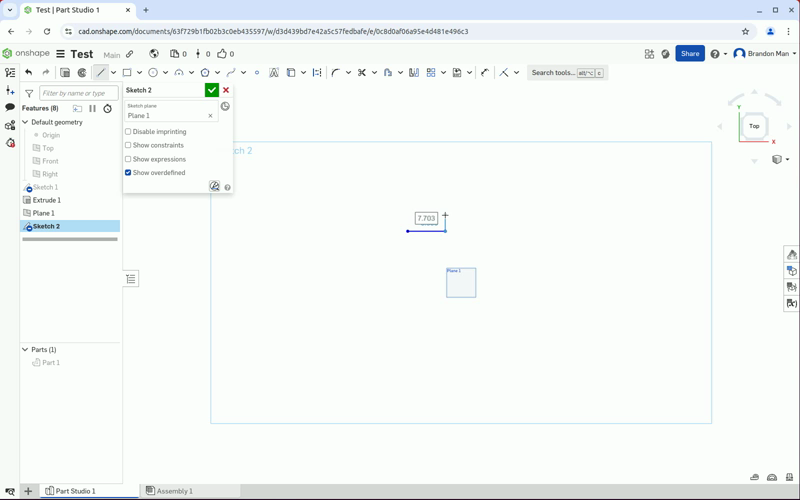
click(445, 214)
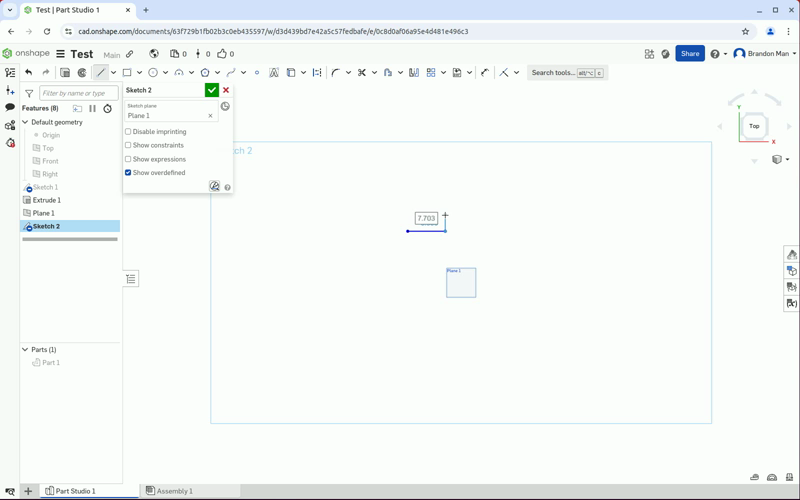
key_up(shift)
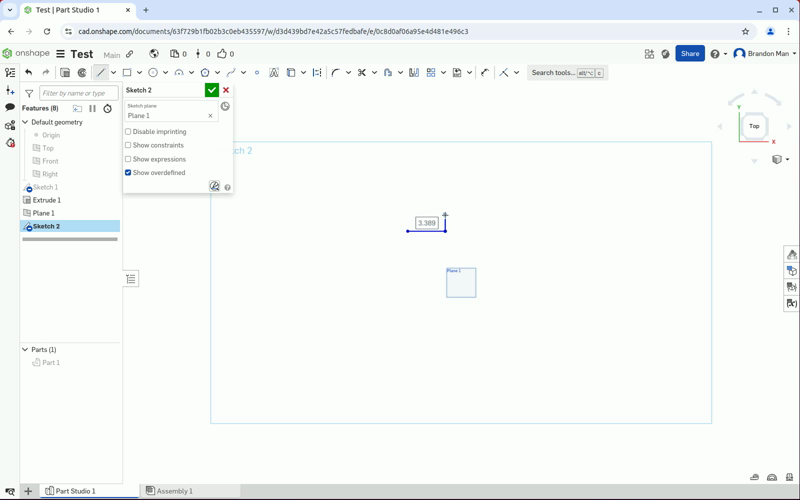
key_down(shift)
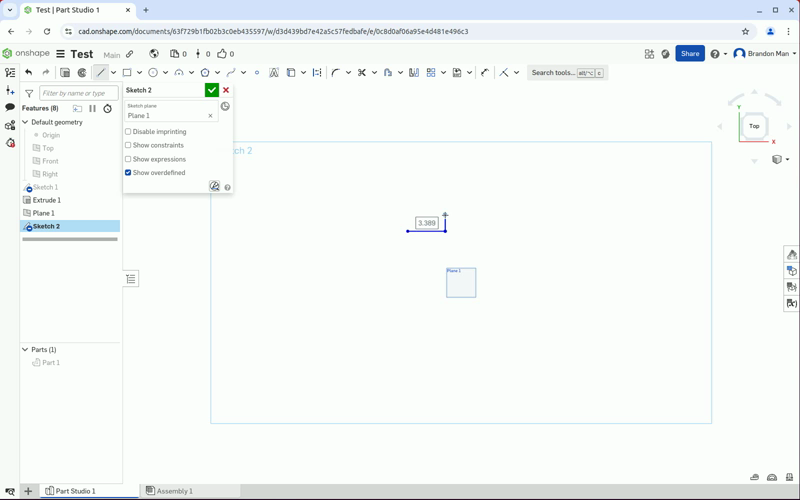
mouse_move(475, 214)
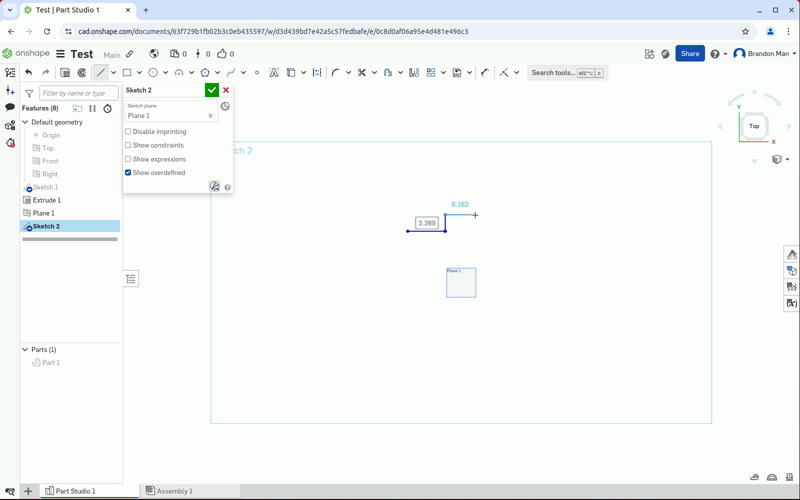
mouse_move(407, 214)
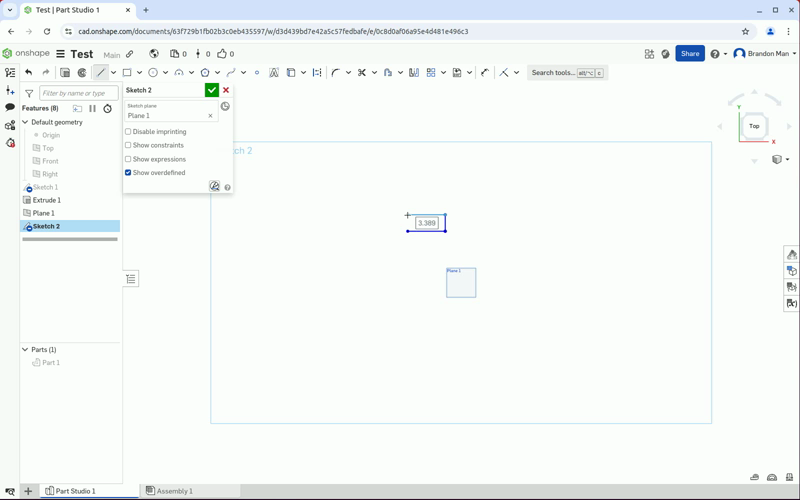
click(407, 214)
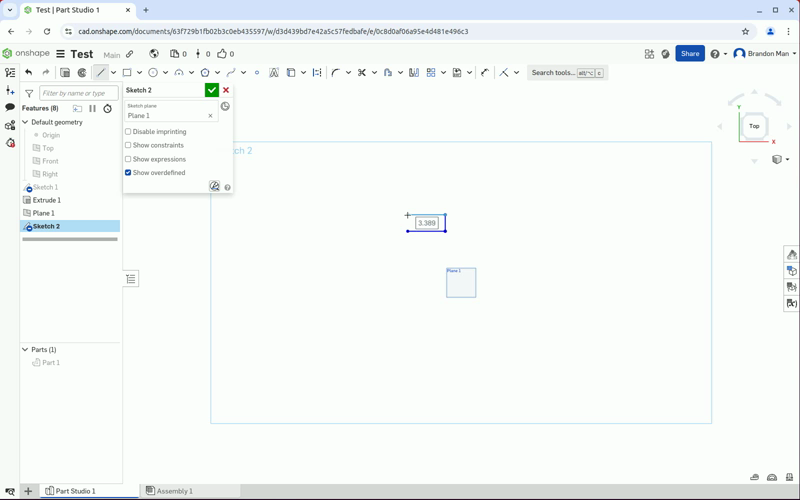
key_up(shift)
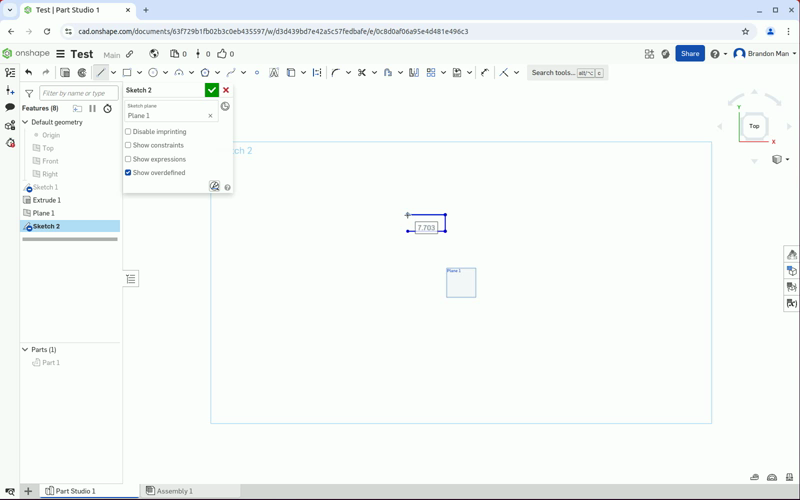
mouse_move(437, 214)
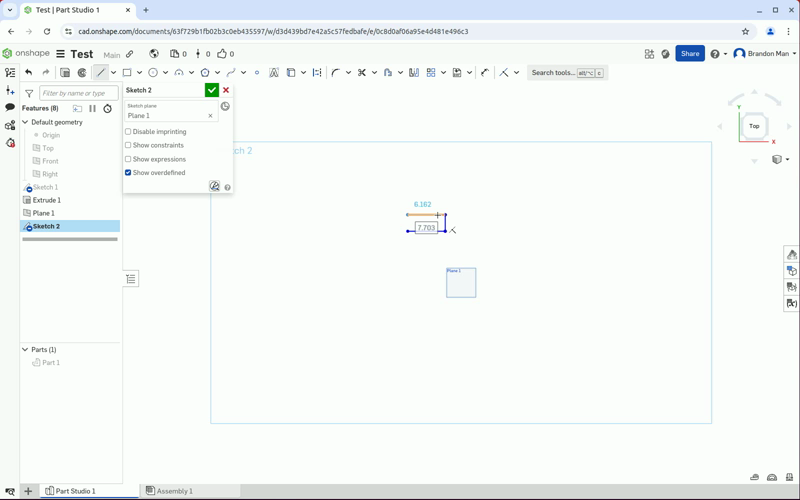
key_down(shift)
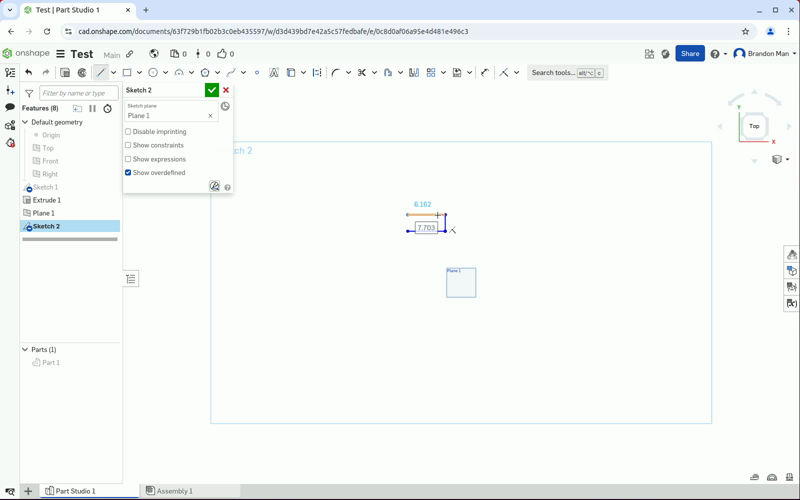
mouse_move(407, 231)
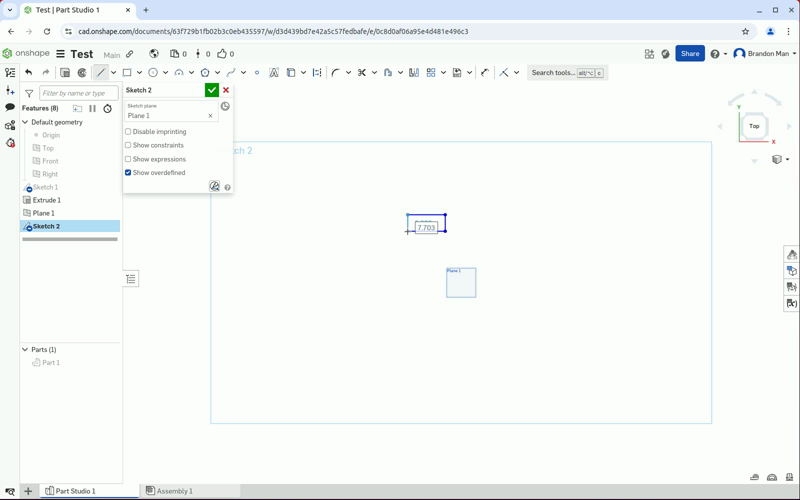
key_up(shift)
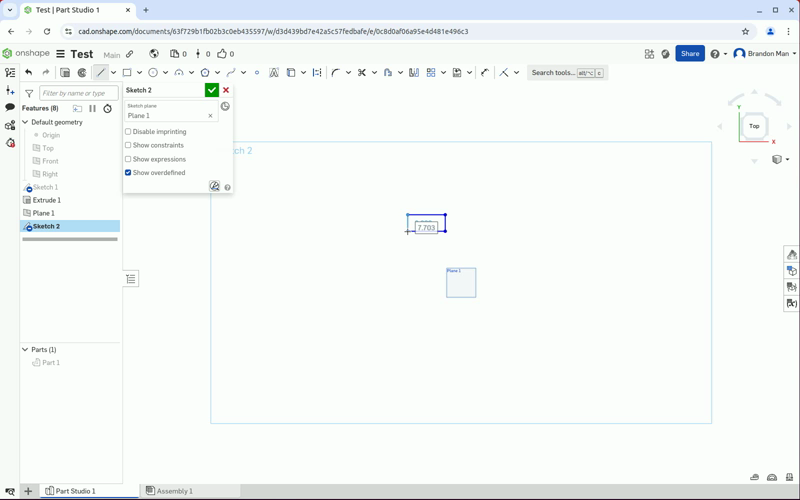
click(407, 231)
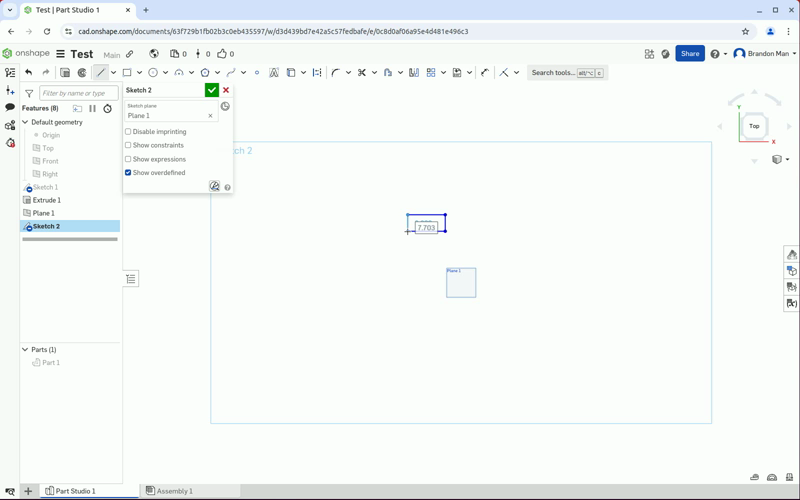
key(esc)
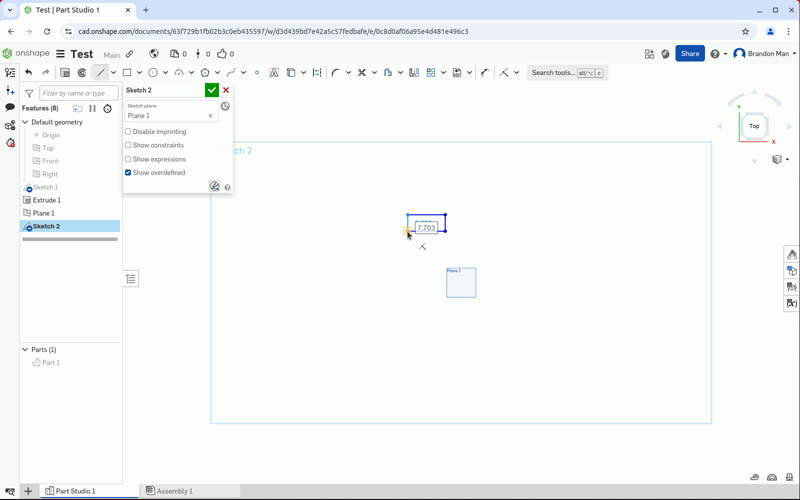
mouse_move(441, 226)
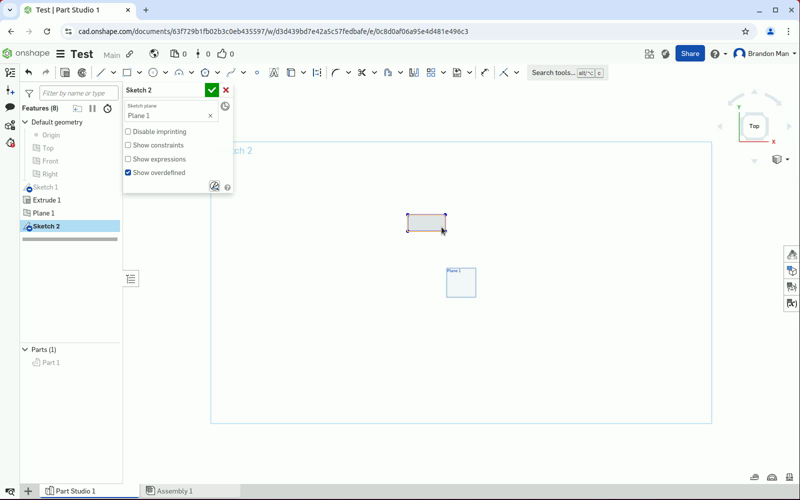
scroll(6)
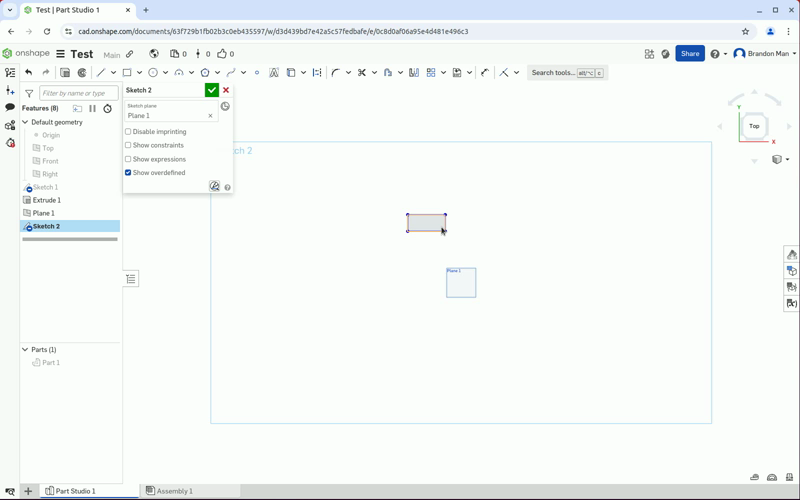
scroll(6)
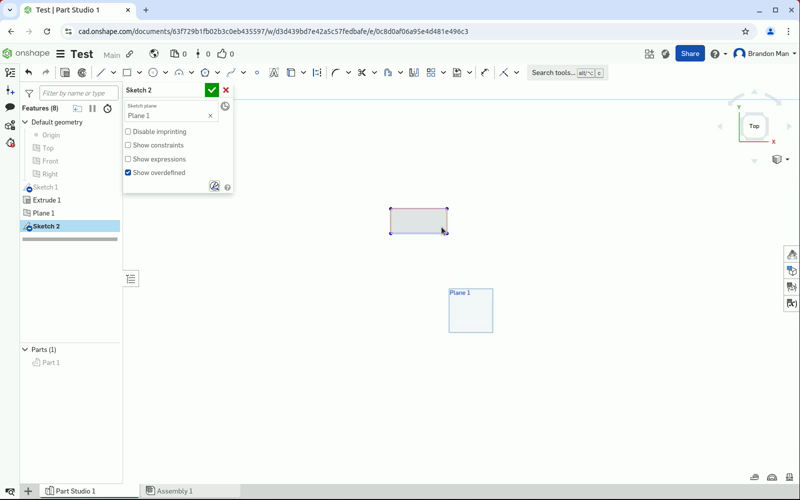
scroll(6)
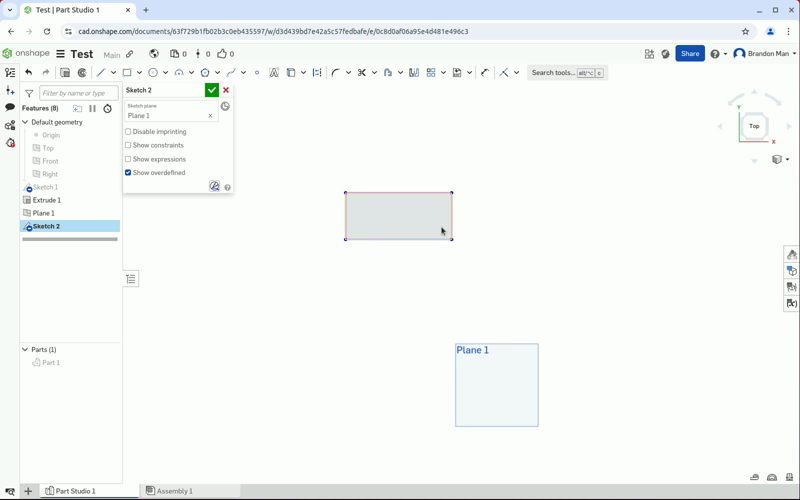
scroll(6)
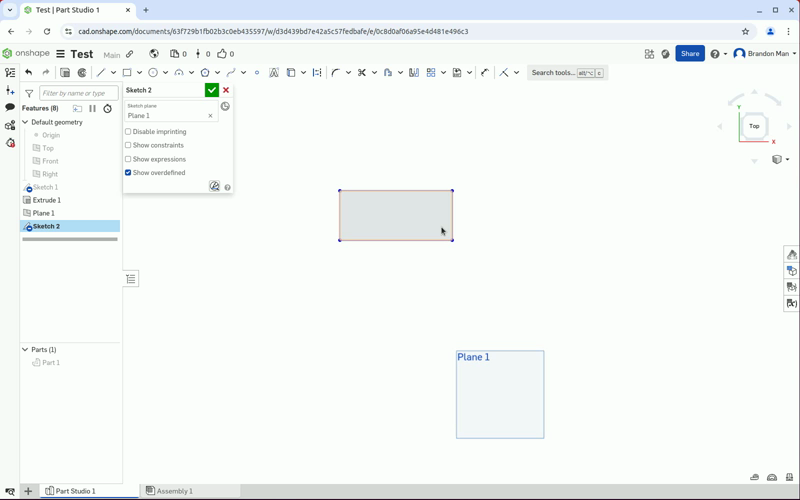
scroll(6)
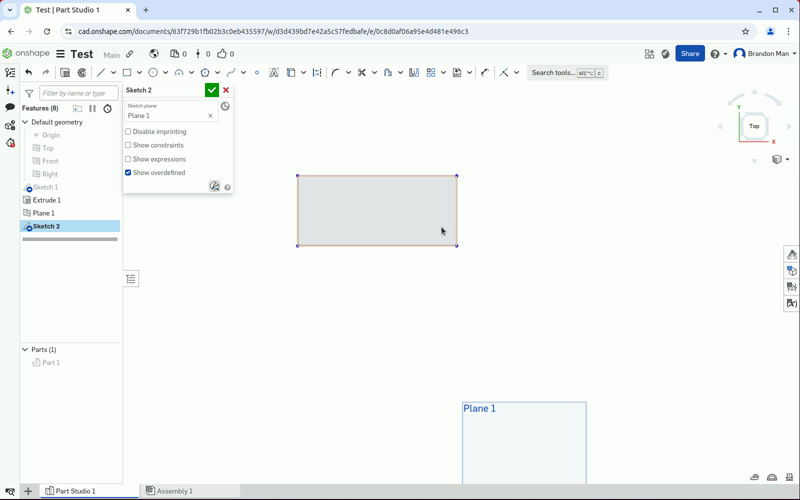
scroll(6)
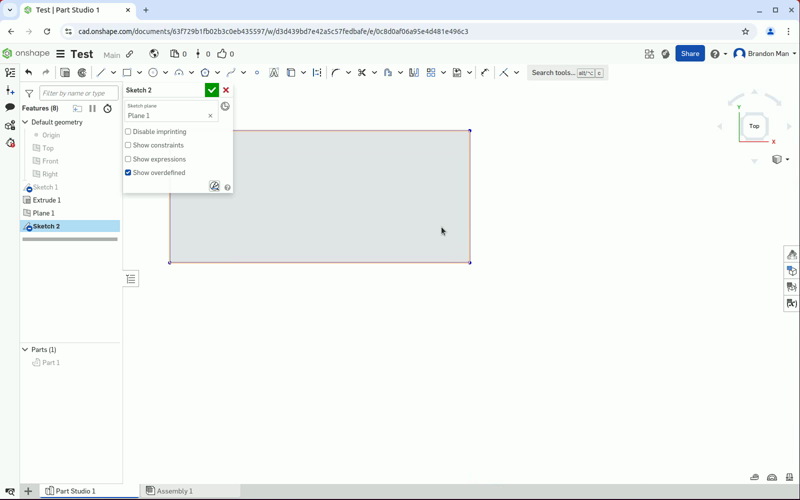
scroll(6)
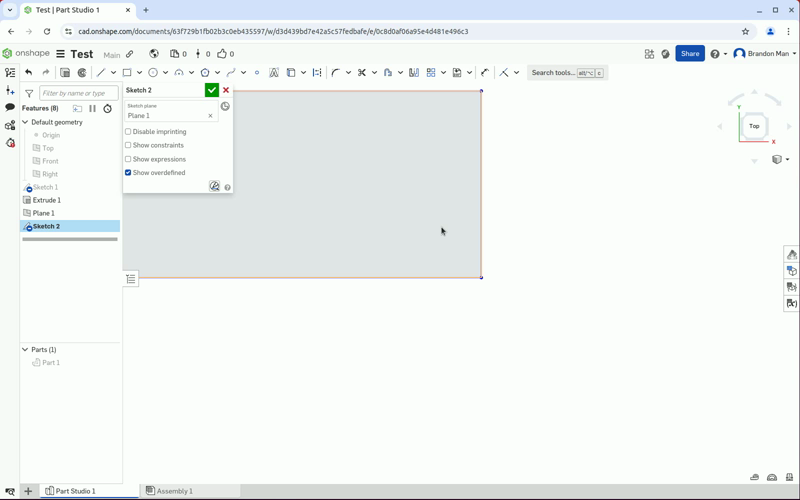
click(441, 226)
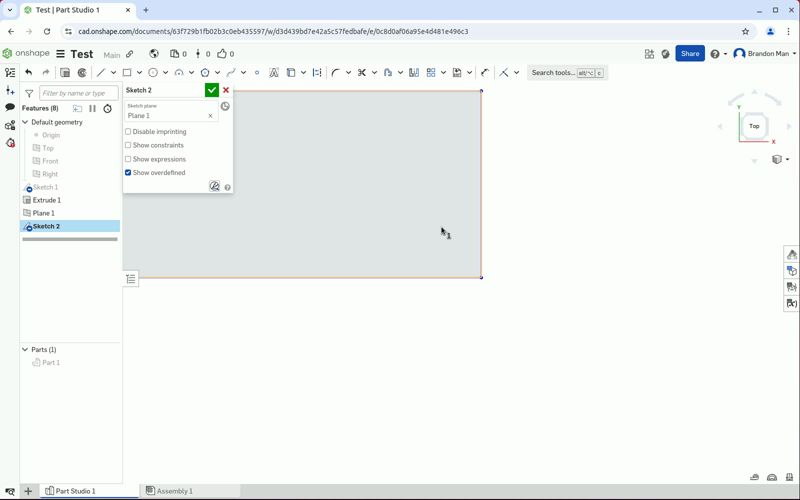
scroll(-6)
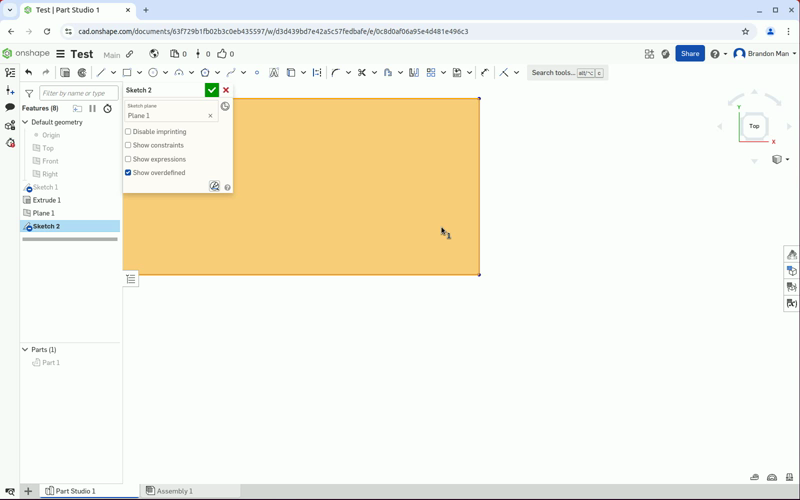
scroll(-6)
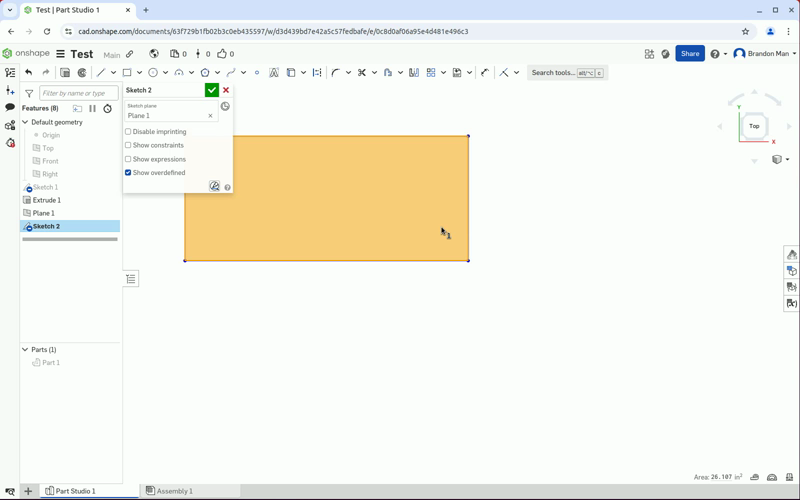
scroll(-6)
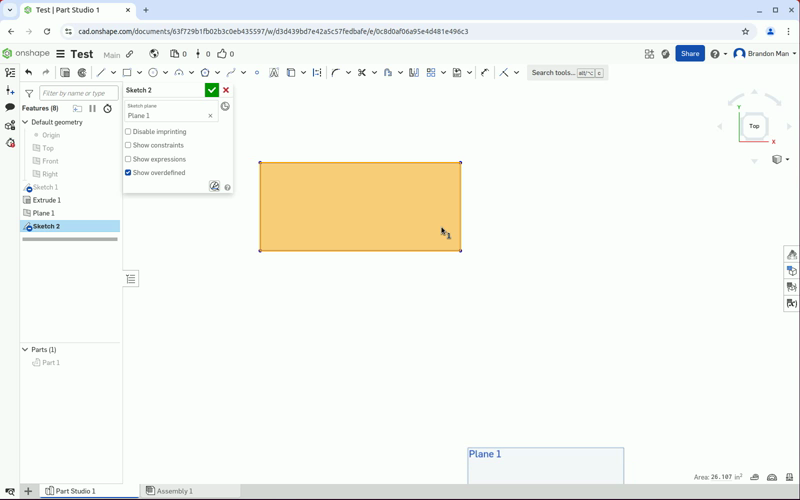
scroll(-6)
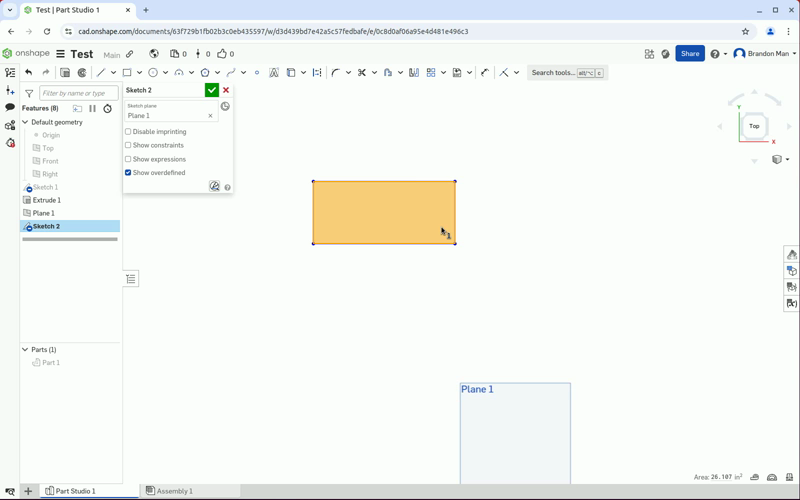
scroll(-6)
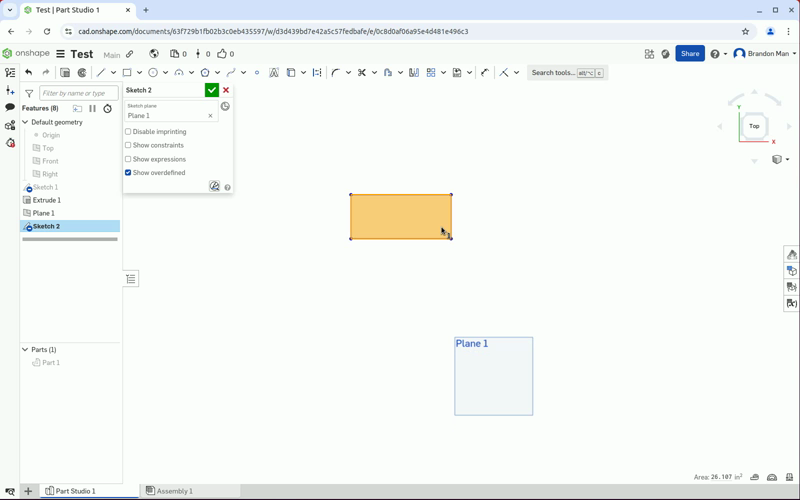
scroll(-6)
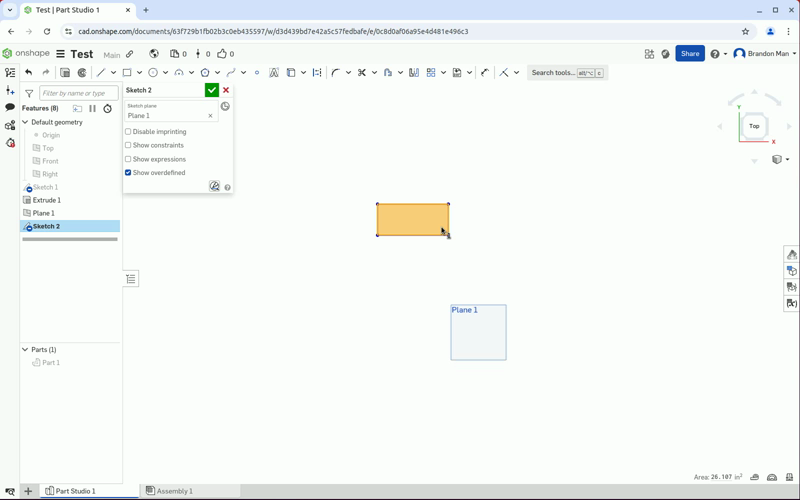
scroll(-6)
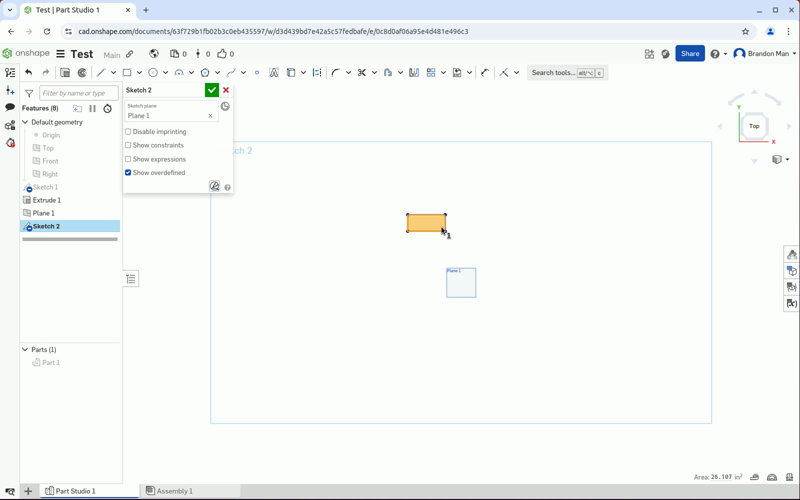
mouse_move(73, 352)
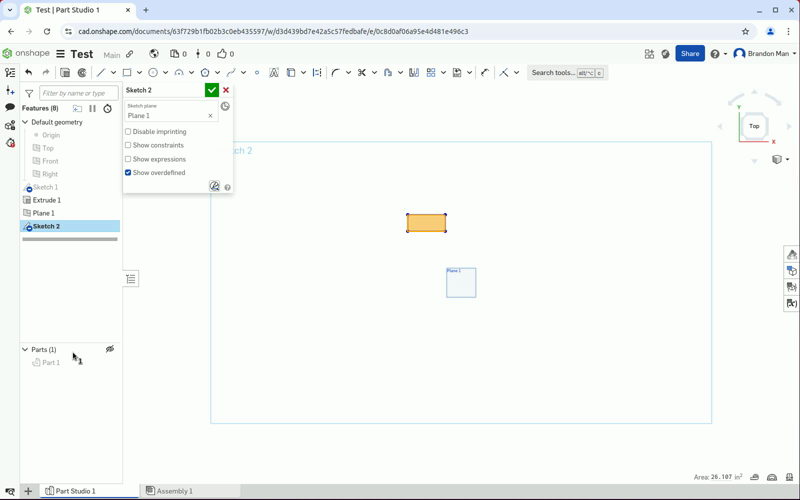
key(shift+y)
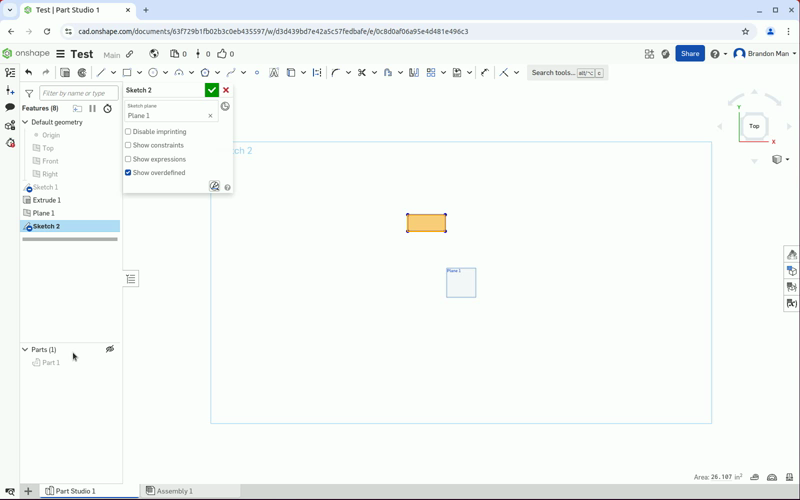
key(shift+e)
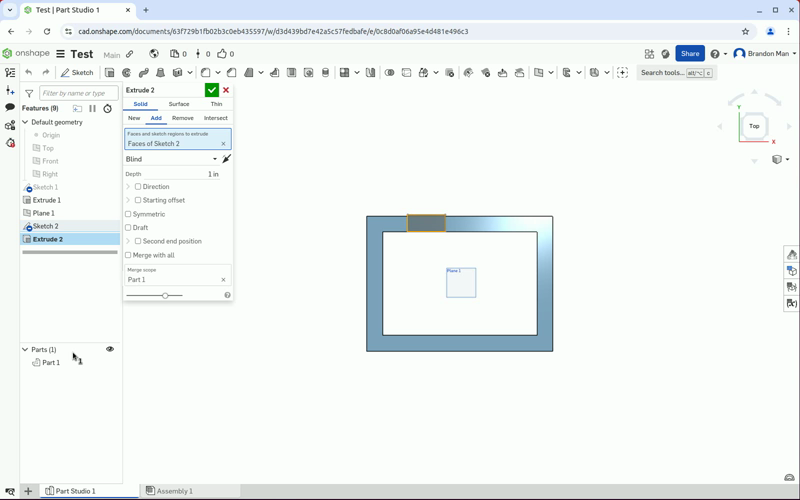
mouse_move(143, 106)
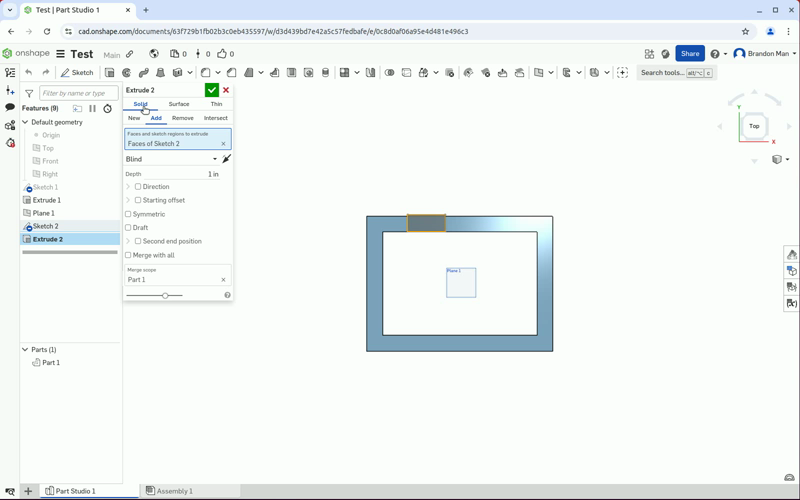
click(143, 106)
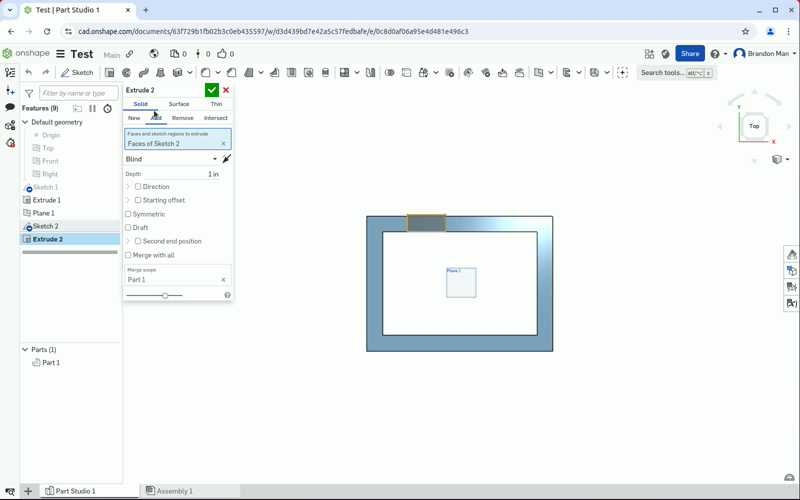
mouse_move(186, 120)
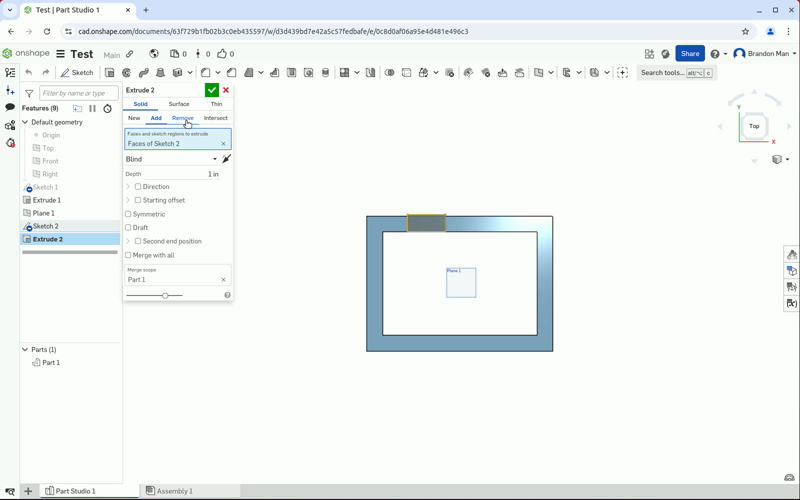
click(186, 120)
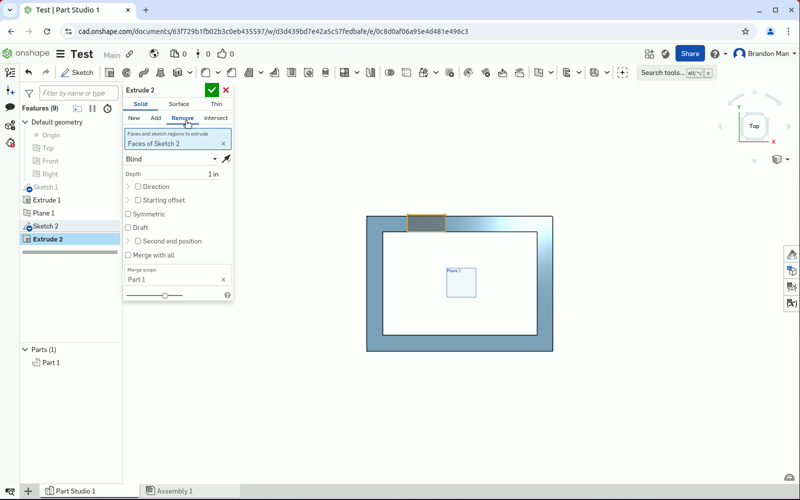
key(tab, 4)
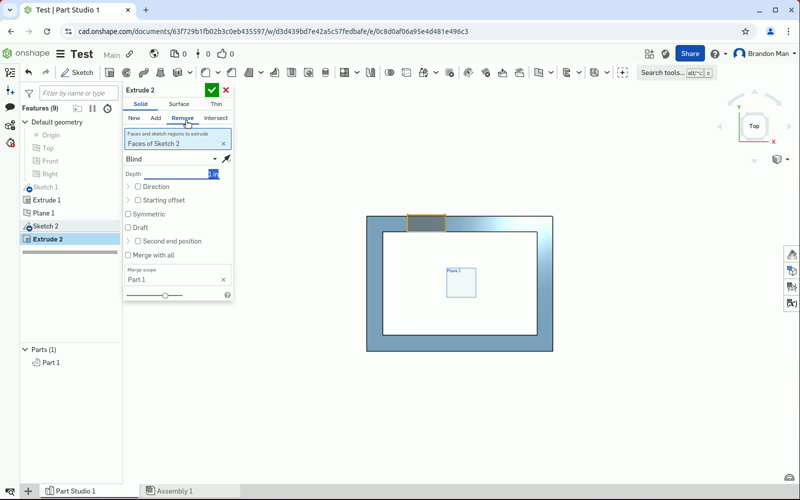
text(3.611)
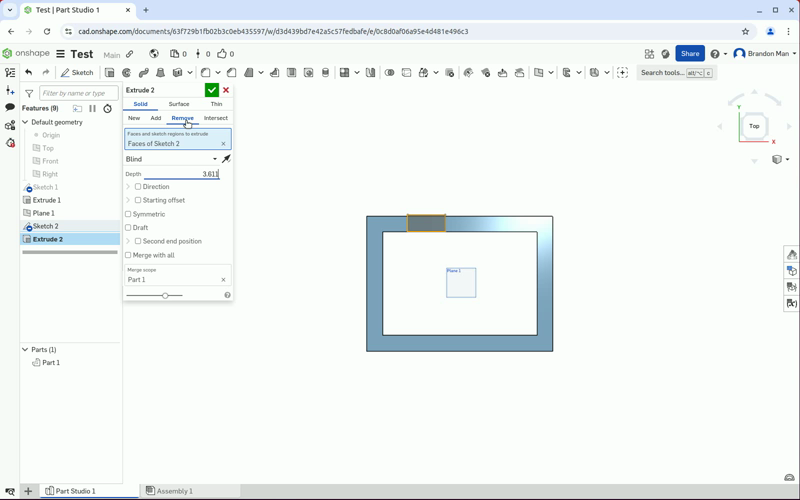
key(tab, 6)
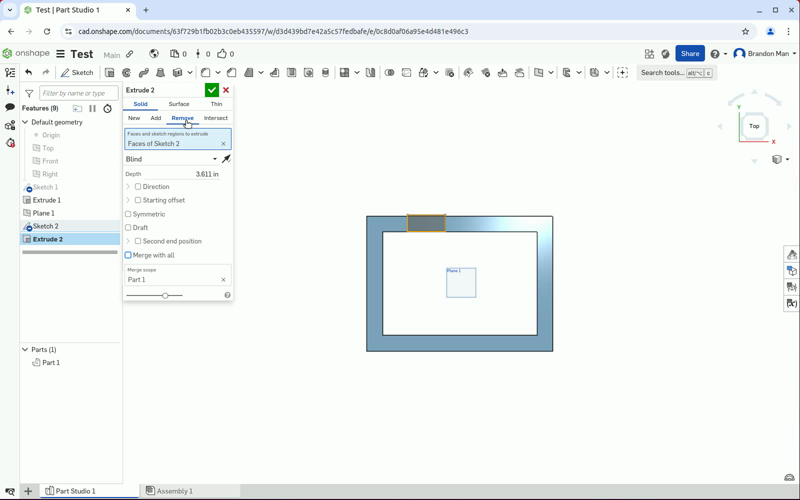
key(space)
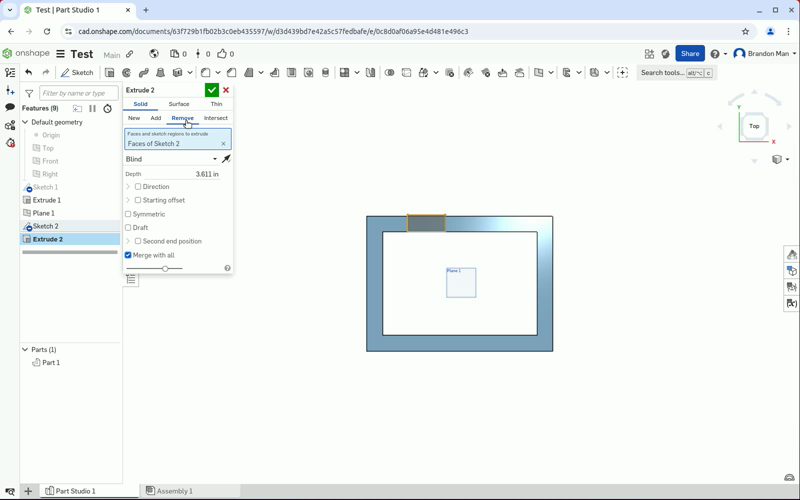
key(enter)
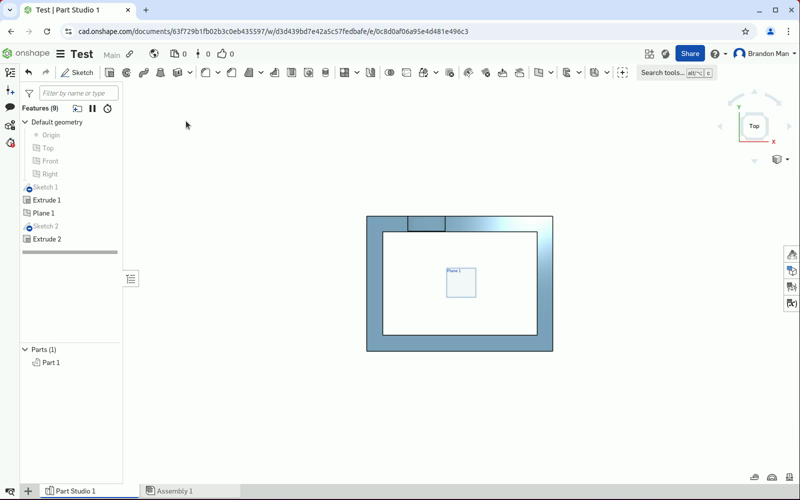
key(shift+h)
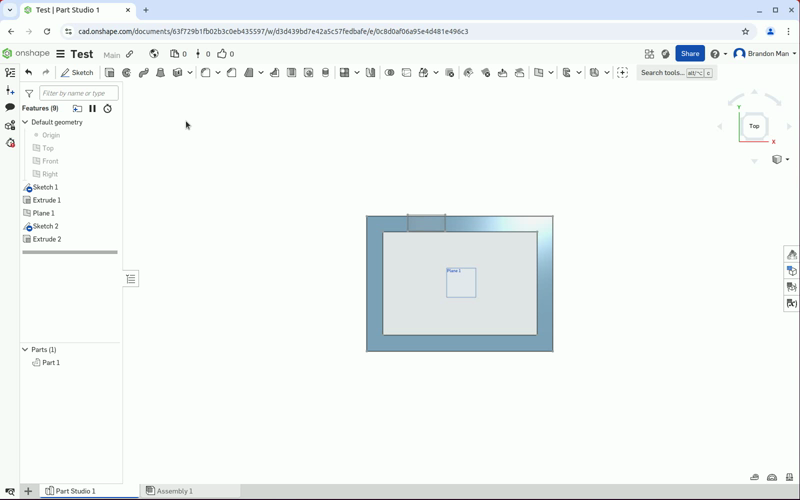
key(shift+h)
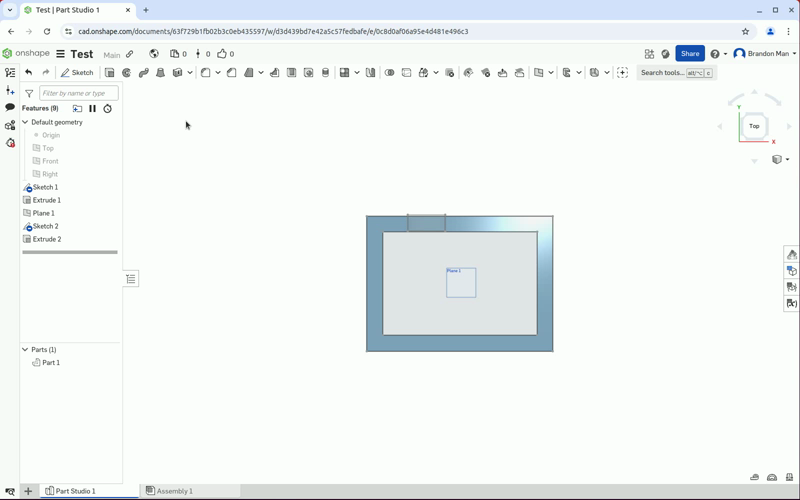
key(shift+7)
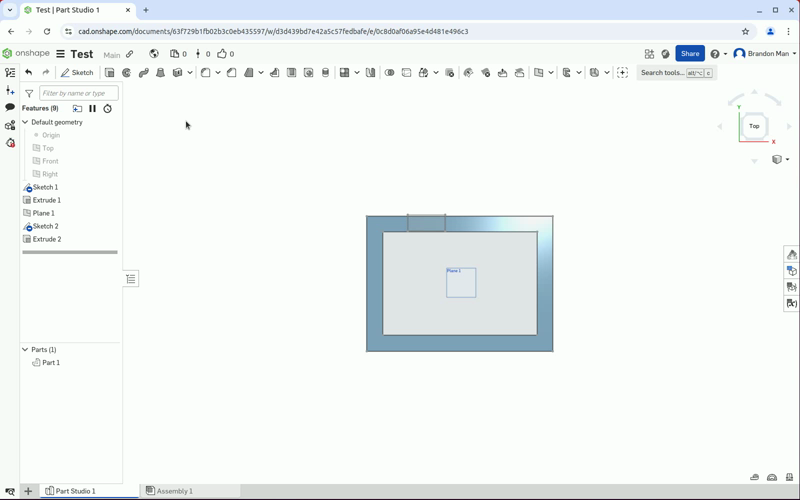
key(up, 3)
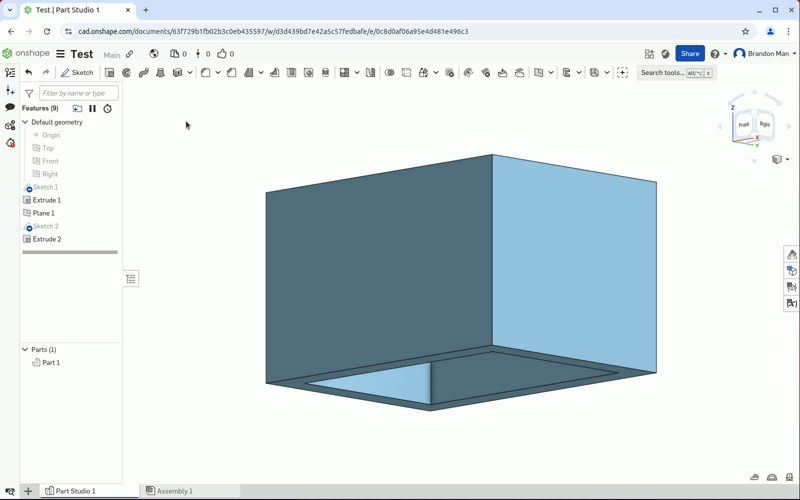
key(left, 3)
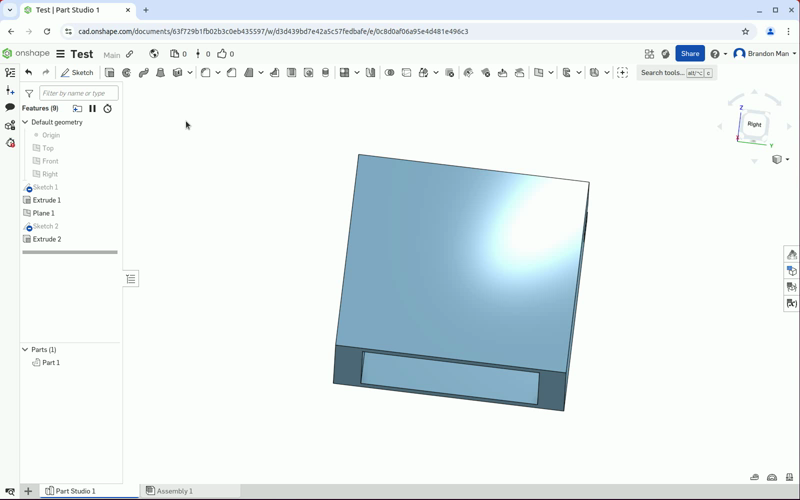
key(right, 3)
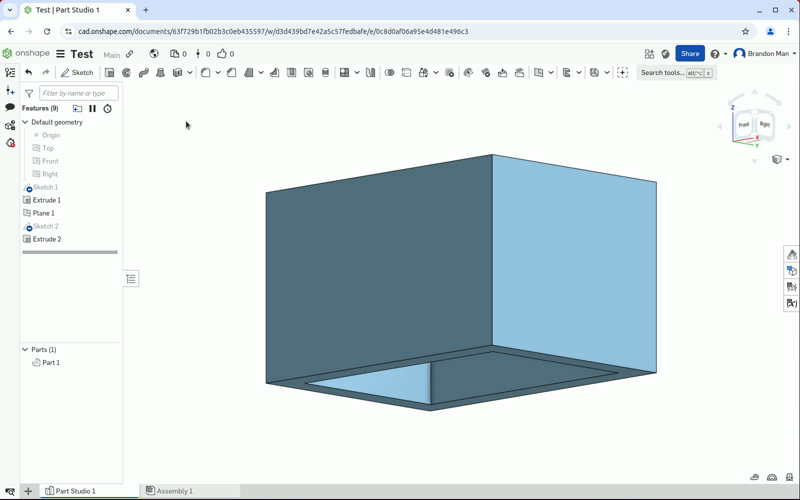
key(down, 3)
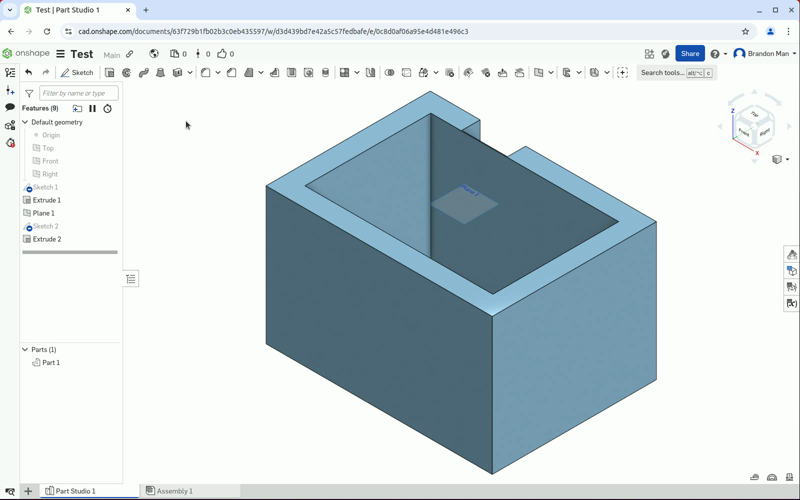
mouse_move(73, 189)
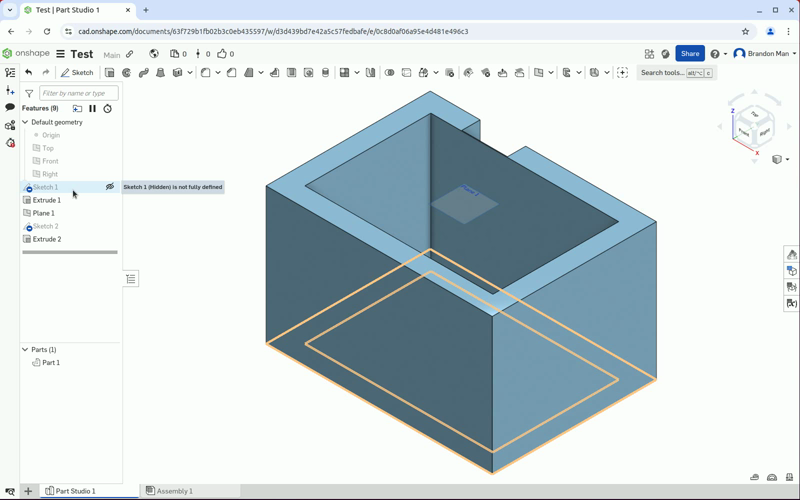
click(73, 189)